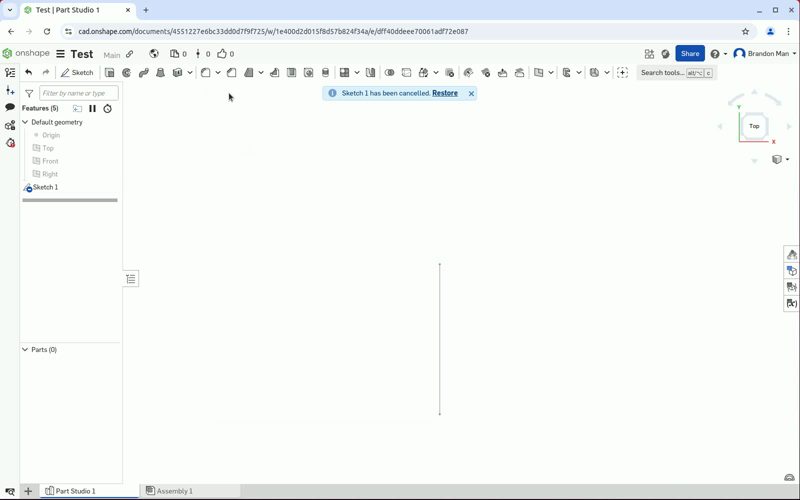
key(shift+h)
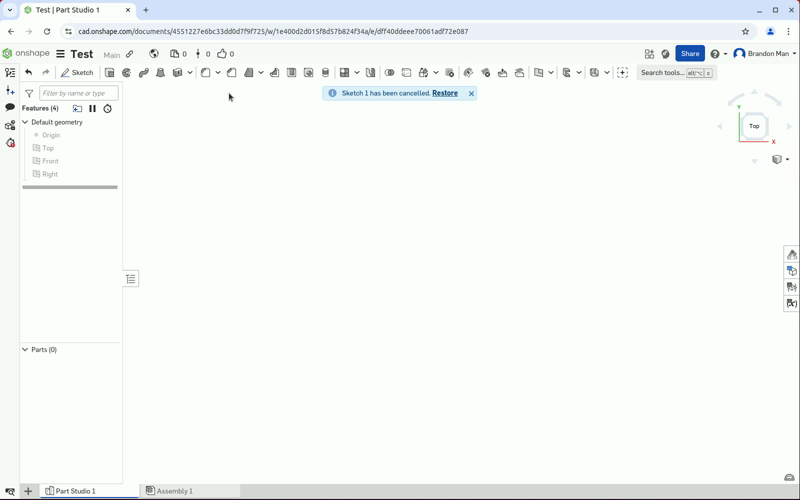
key(shift+s)
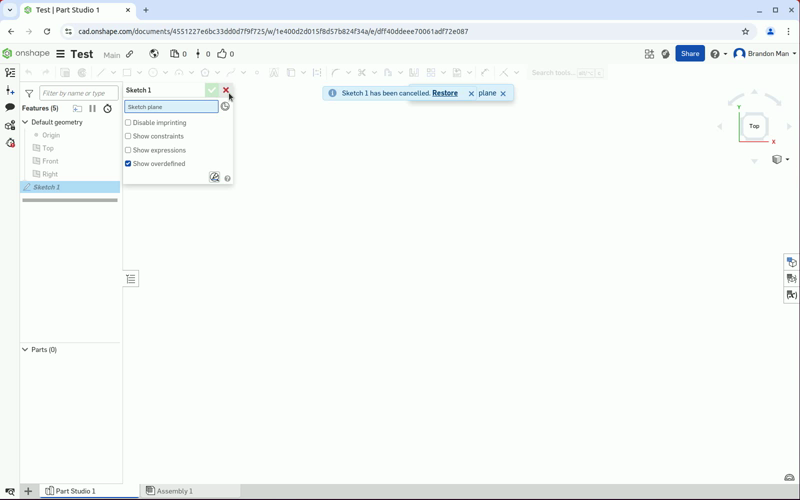
mouse_move(73, 150)
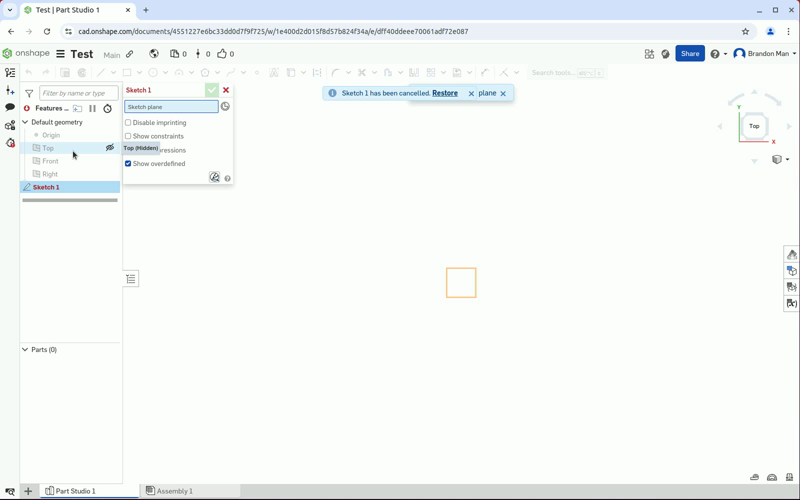
click(73, 150)
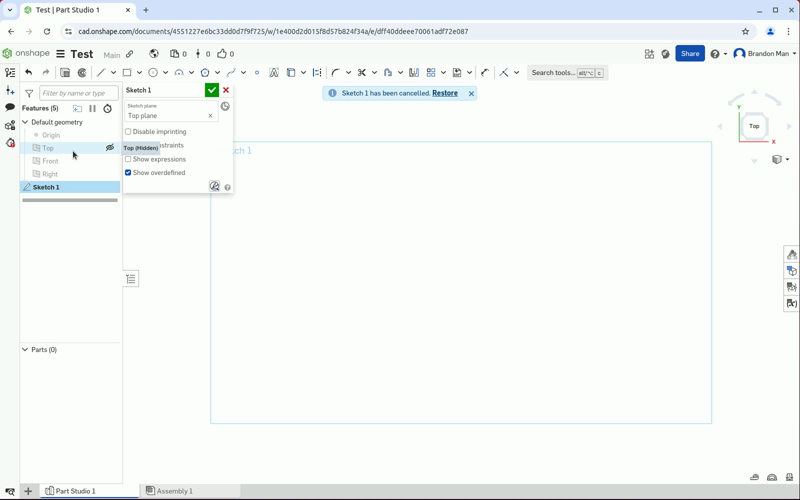
mouse_move(73, 352)
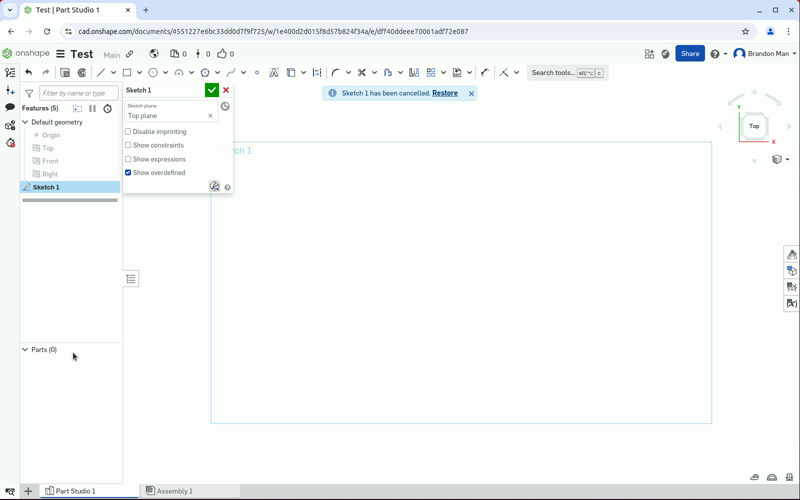
key(y)
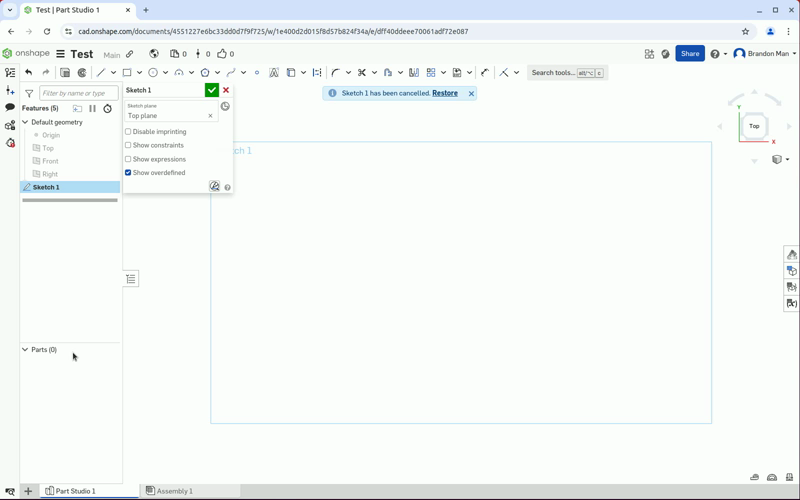
key(l)
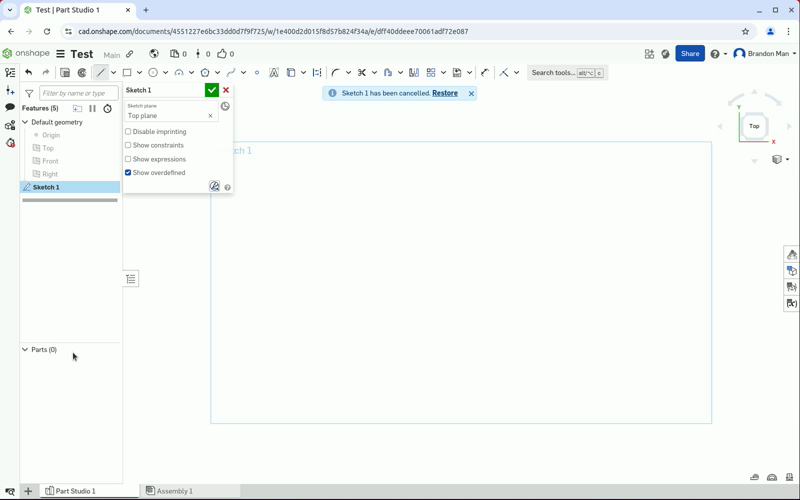
key_down(shift)
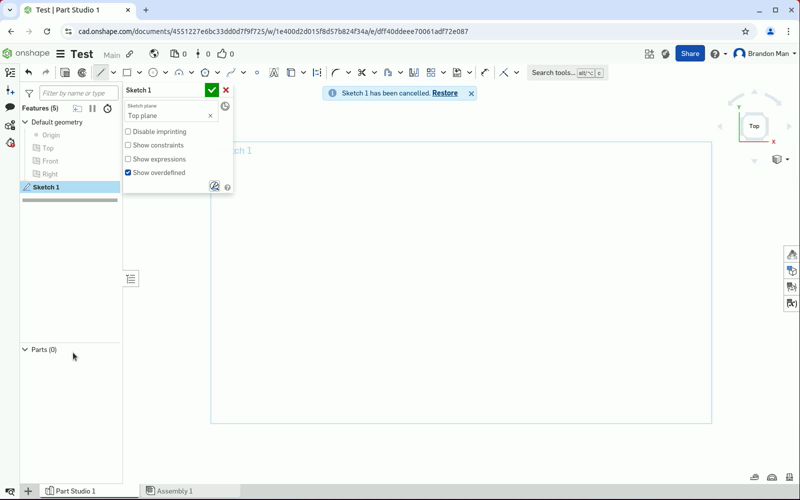
mouse_move(516, 207)
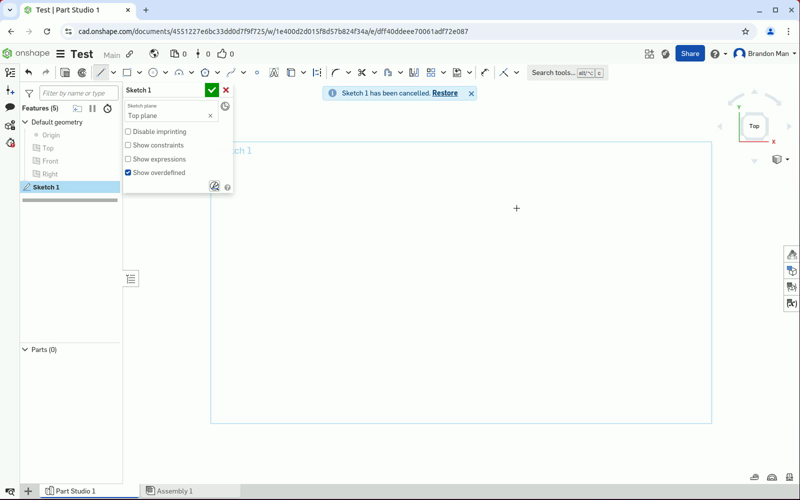
click(516, 207)
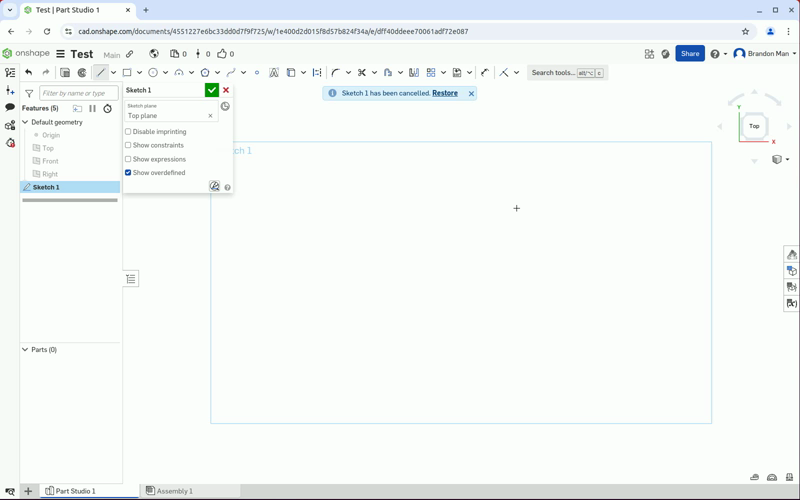
key_up(shift)
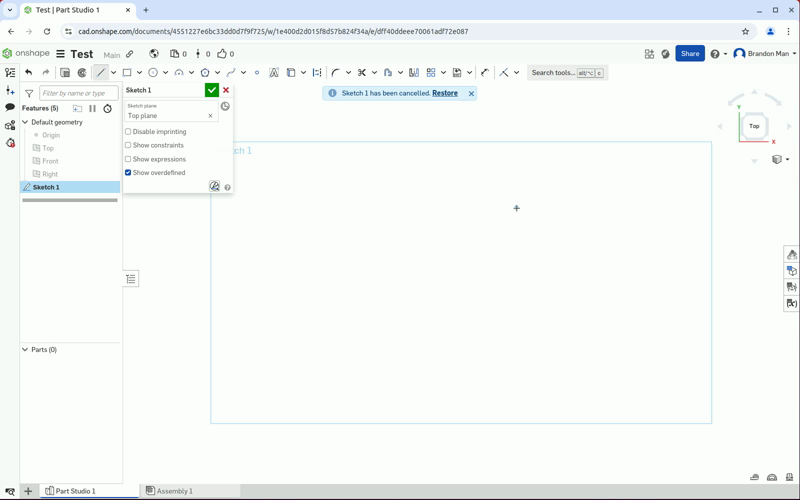
key_down(shift)
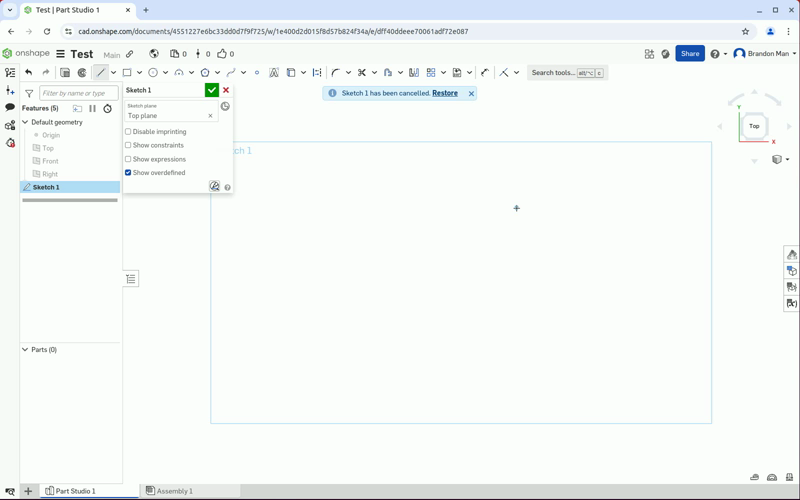
mouse_move(573, 264)
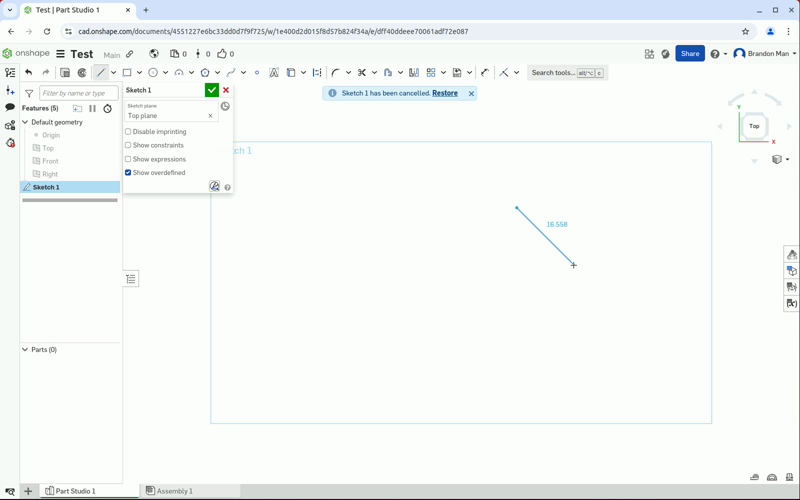
click(573, 264)
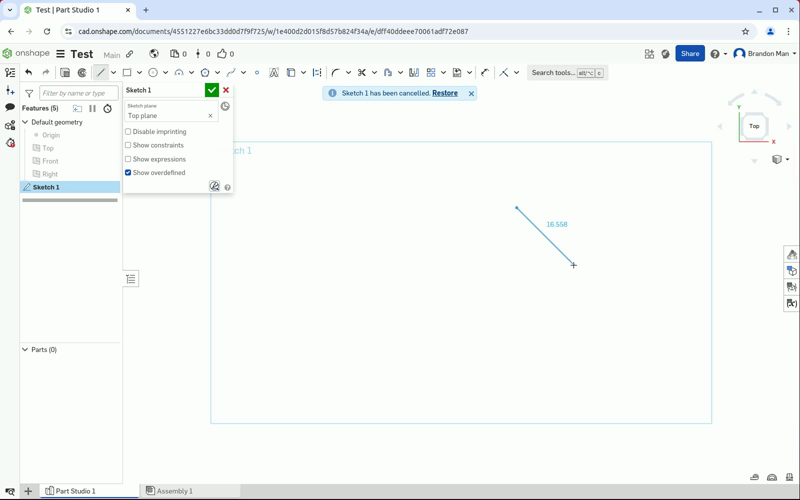
key_up(shift)
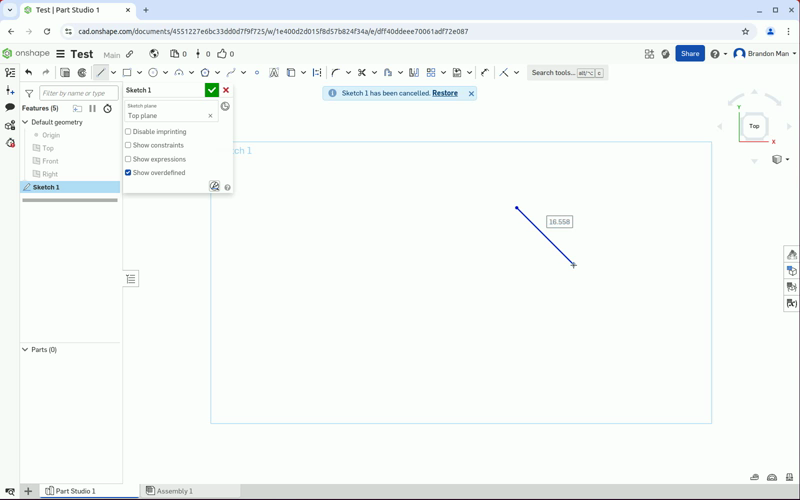
key_down(shift)
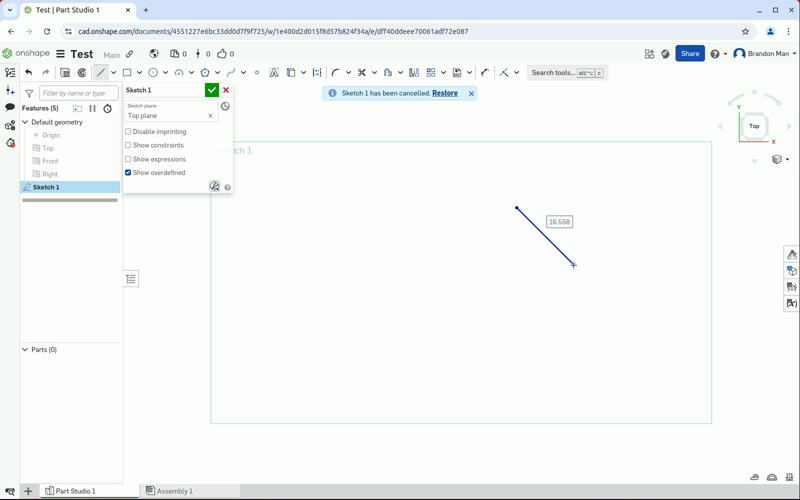
mouse_move(589, 264)
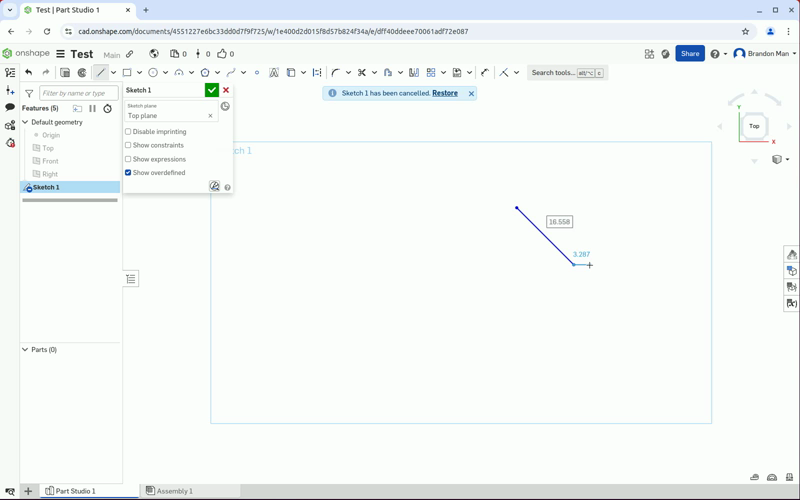
mouse_move(573, 207)
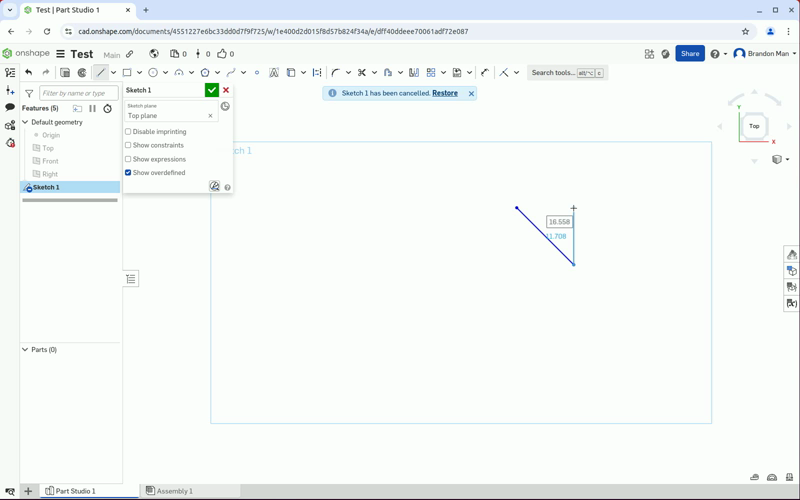
click(573, 207)
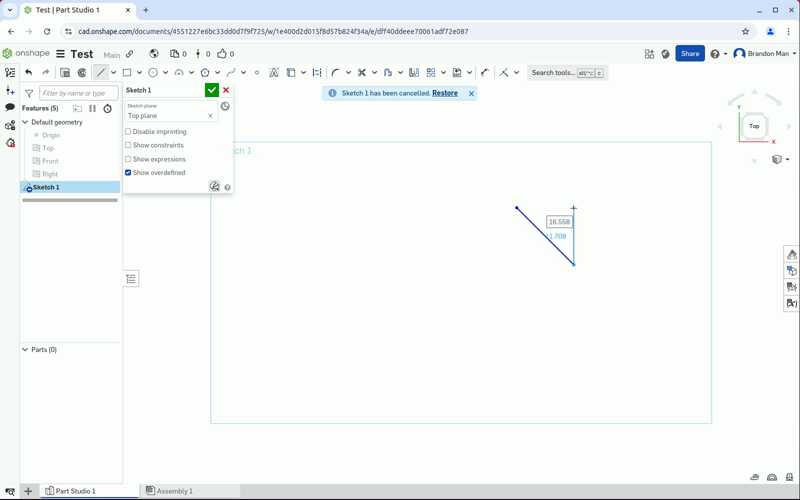
key_up(shift)
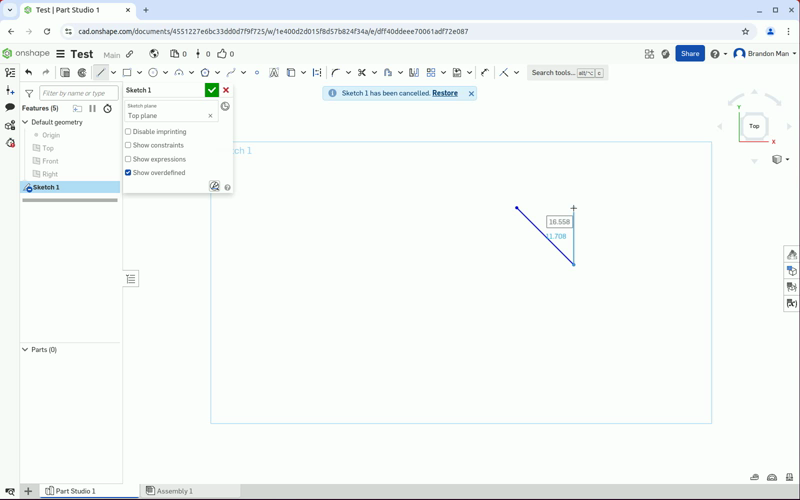
mouse_move(589, 207)
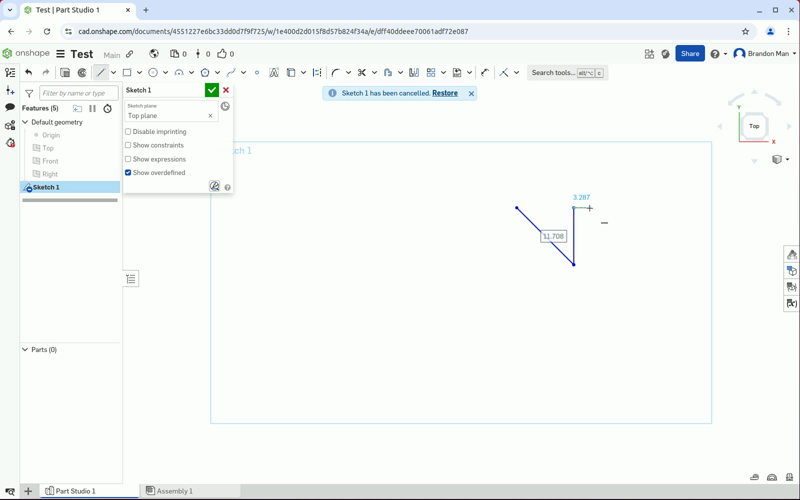
key_down(shift)
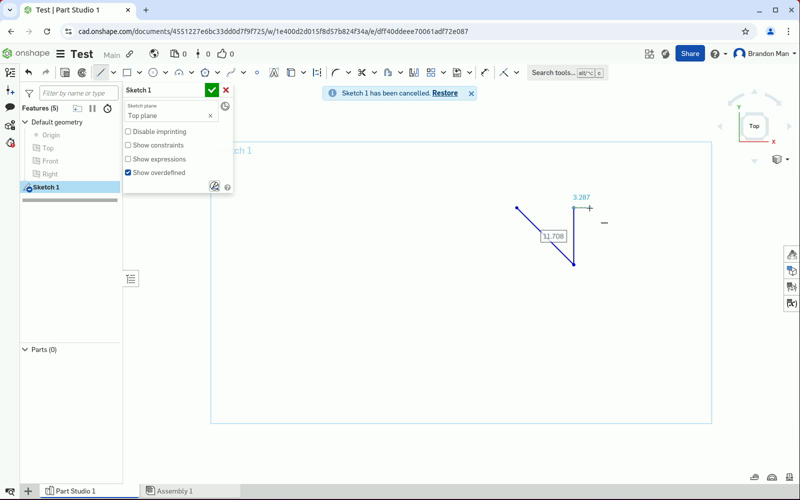
mouse_move(516, 207)
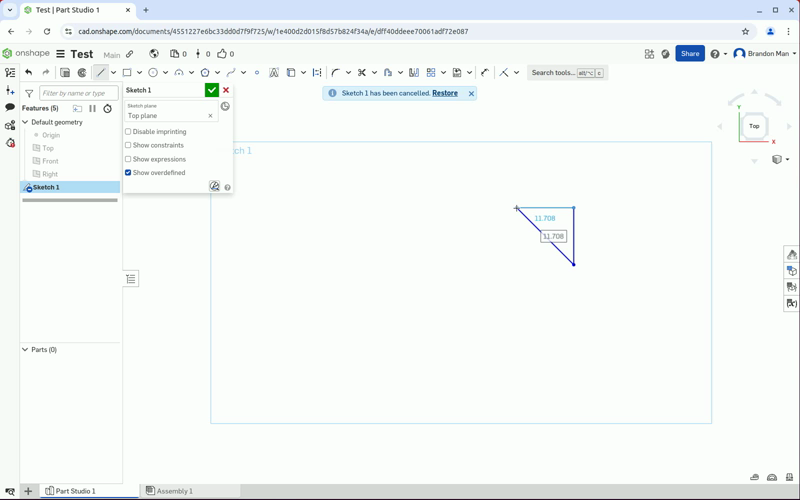
key_up(shift)
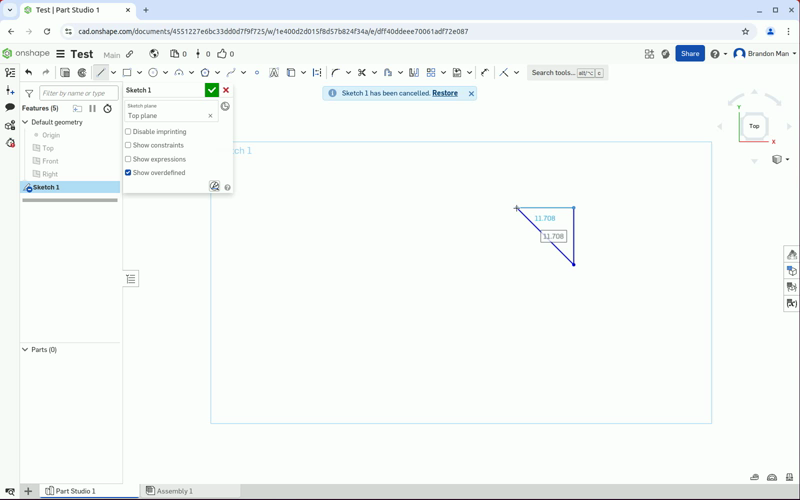
click(516, 207)
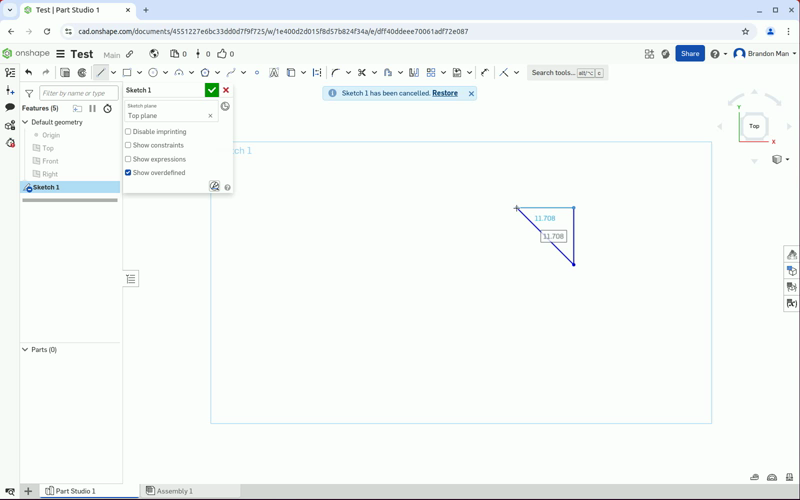
key(esc)
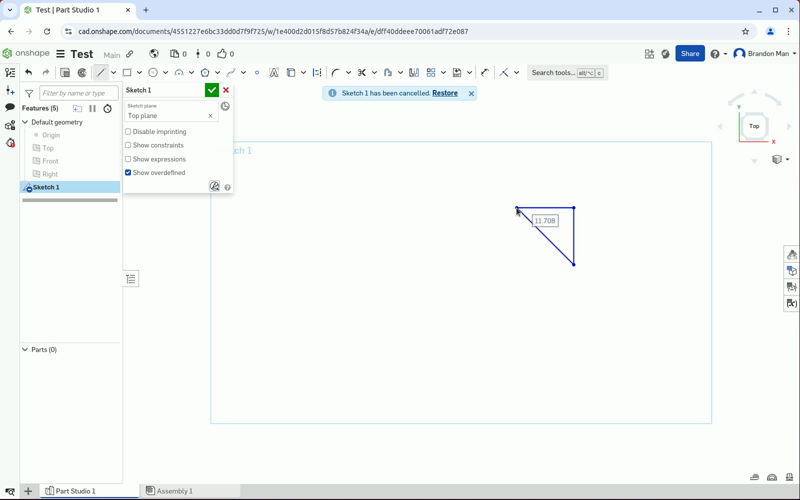
mouse_move(534, 212)
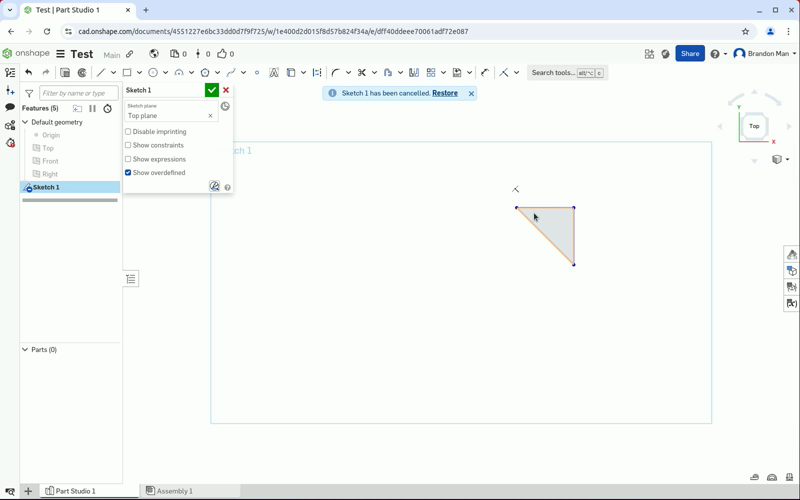
scroll(6)
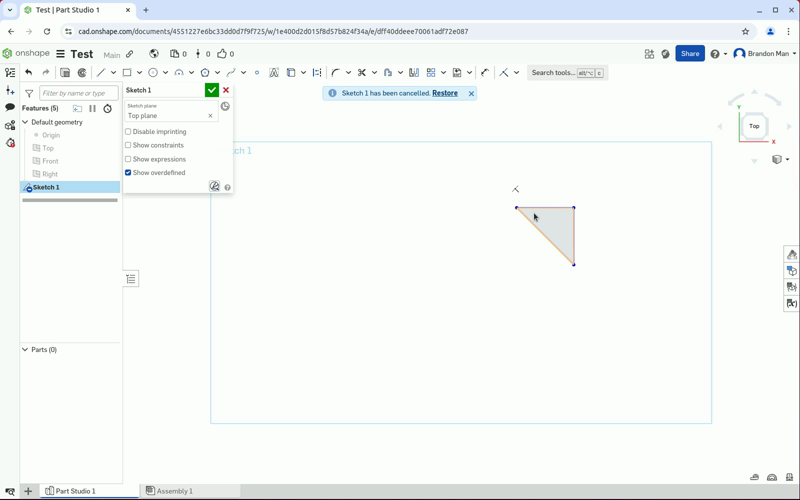
scroll(6)
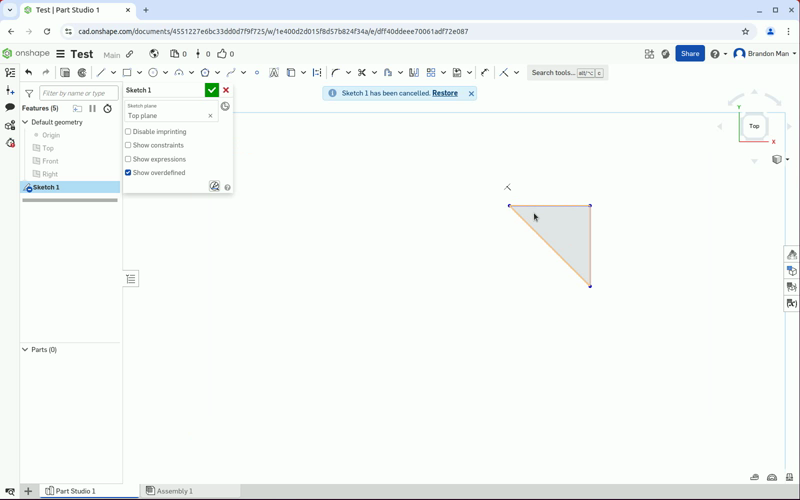
scroll(6)
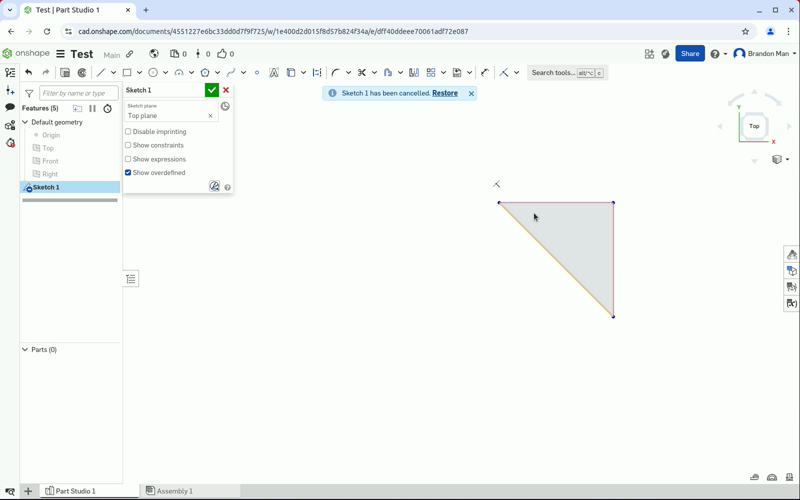
scroll(6)
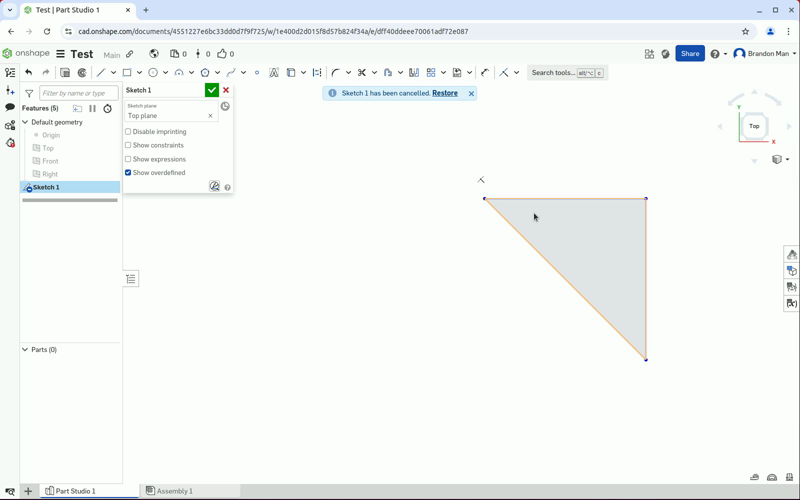
scroll(6)
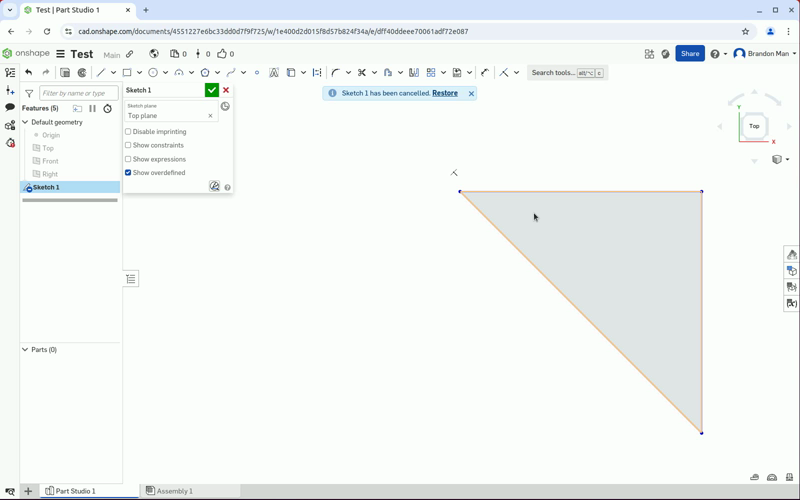
scroll(6)
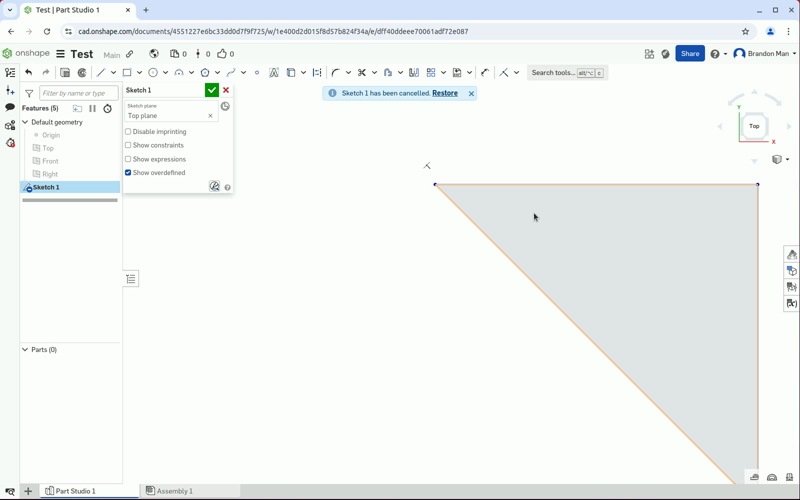
scroll(6)
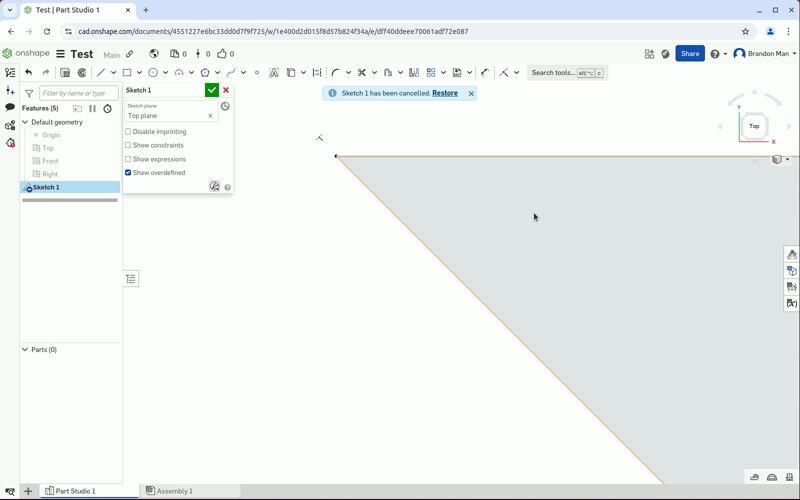
click(534, 212)
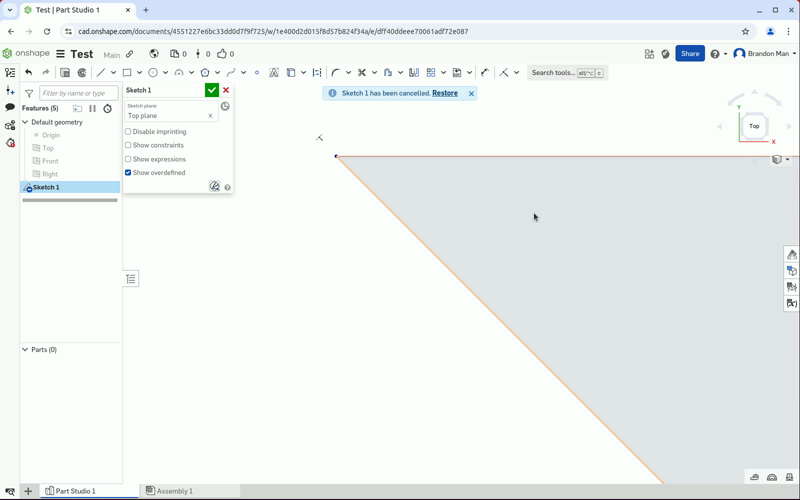
scroll(-6)
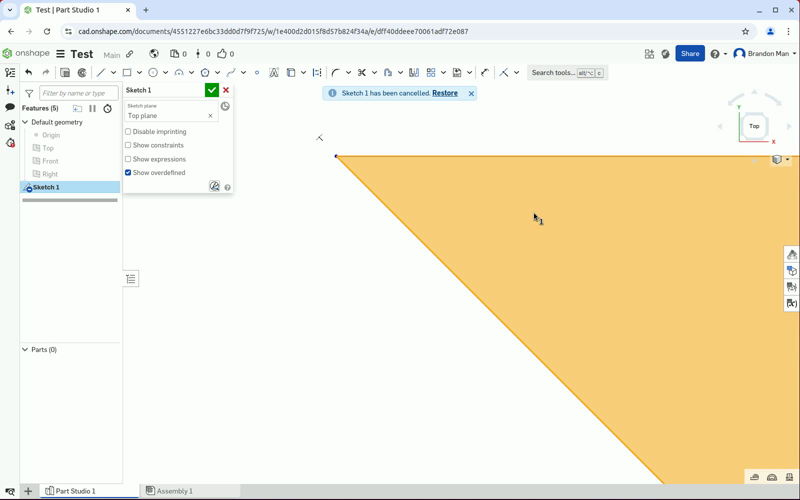
scroll(-6)
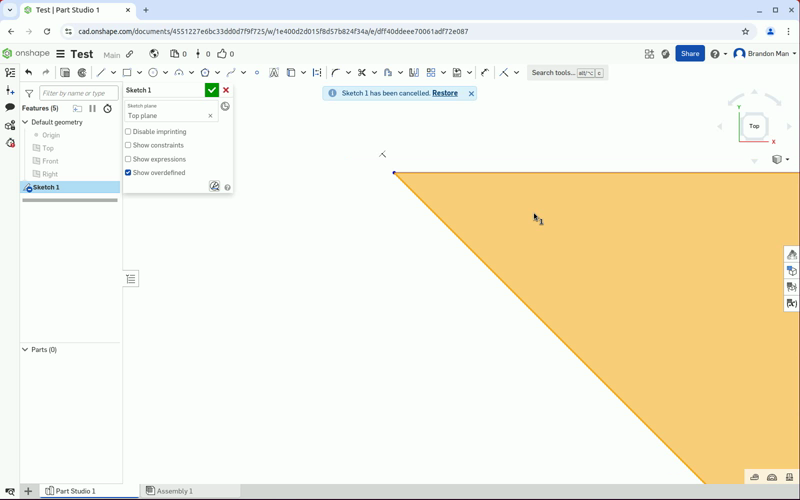
scroll(-6)
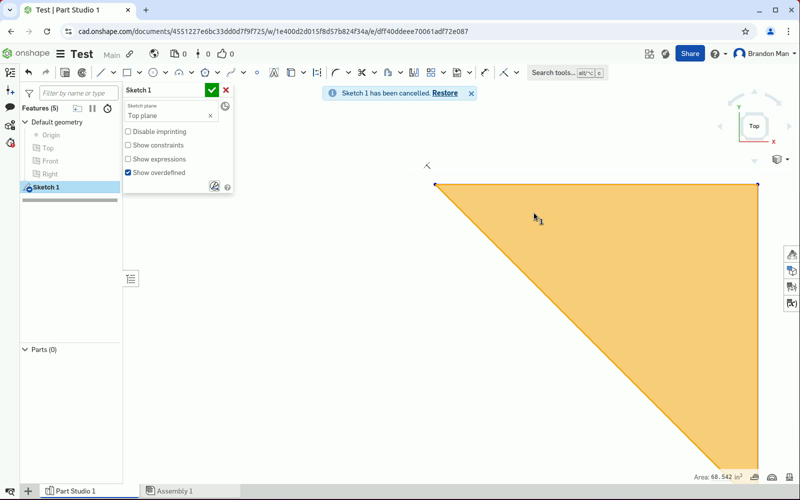
scroll(-6)
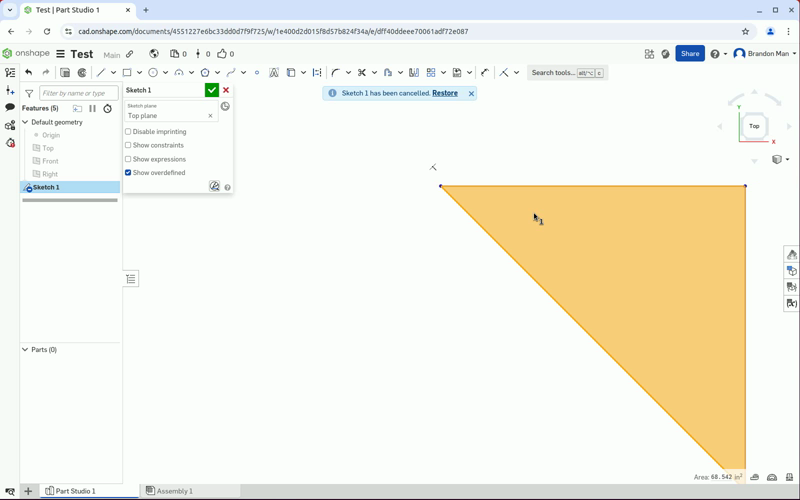
scroll(-6)
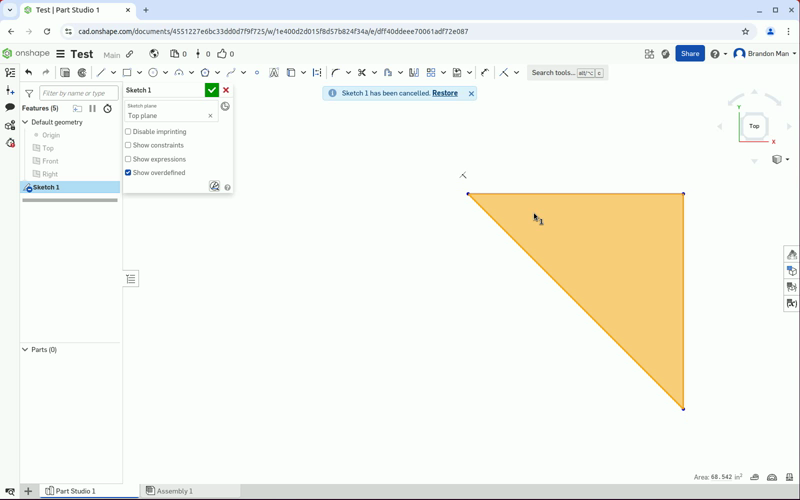
scroll(-6)
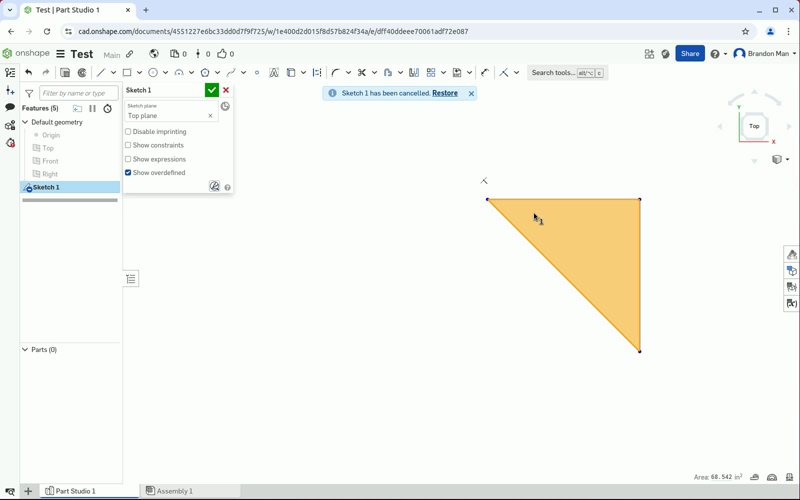
scroll(-6)
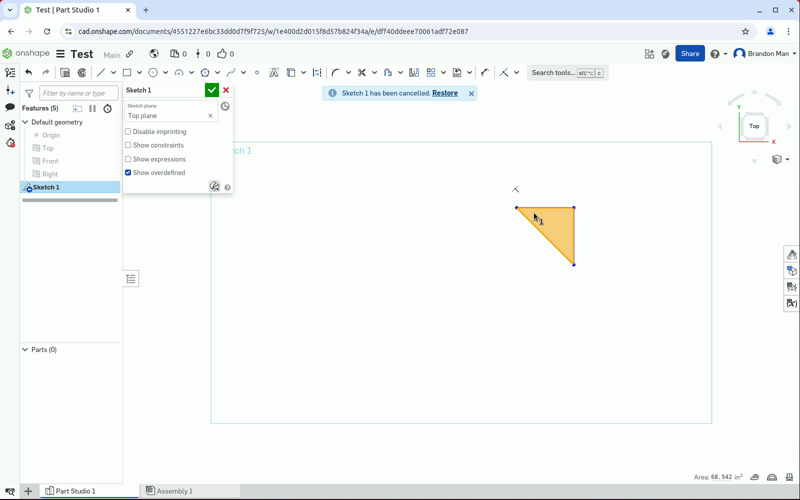
mouse_move(73, 352)
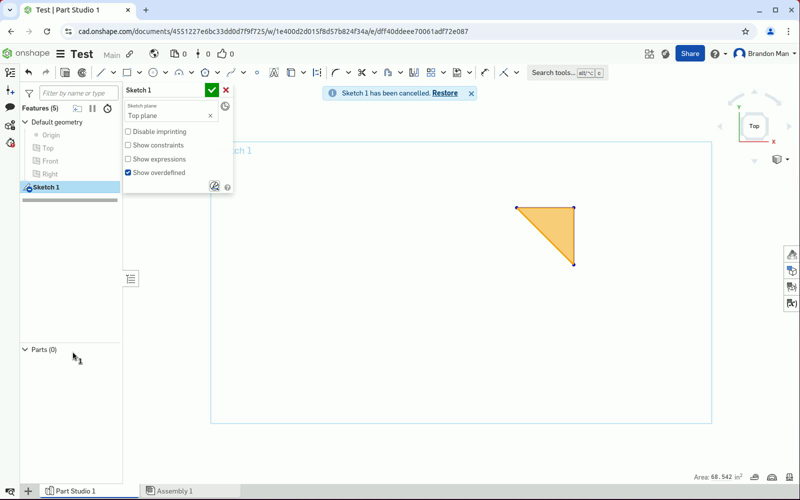
key(shift+y)
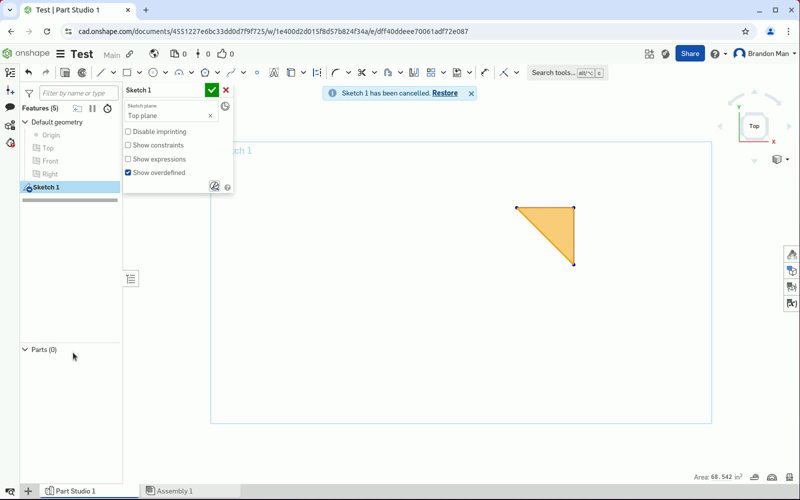
key(shift+e)
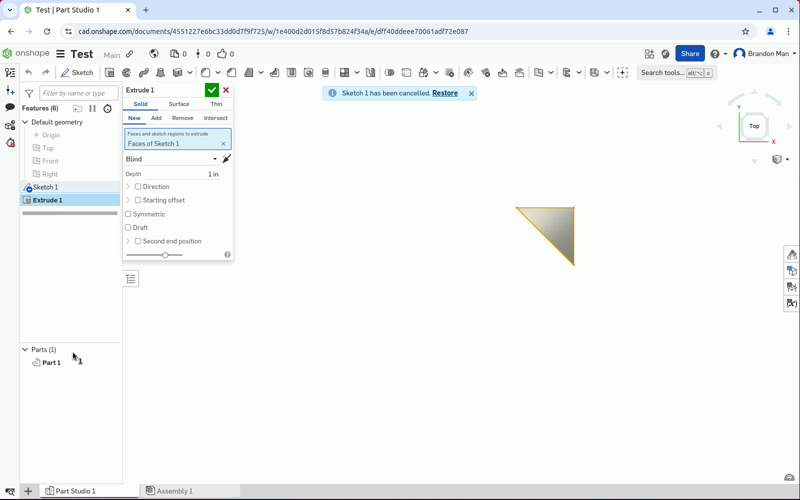
mouse_move(143, 106)
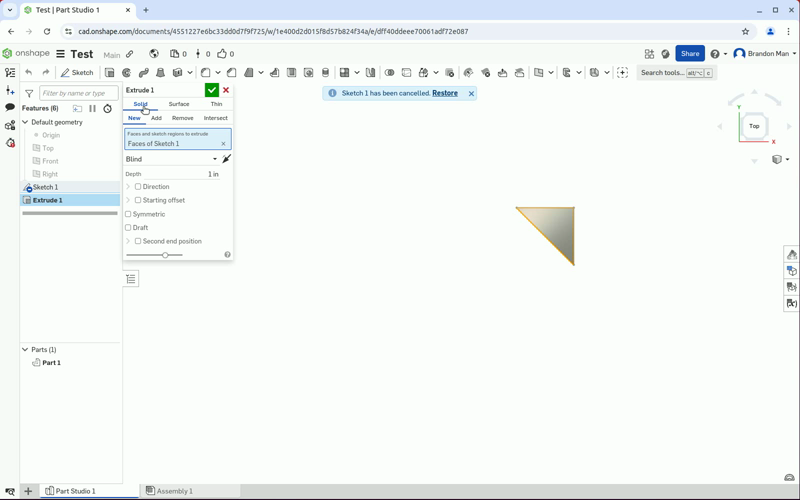
click(143, 106)
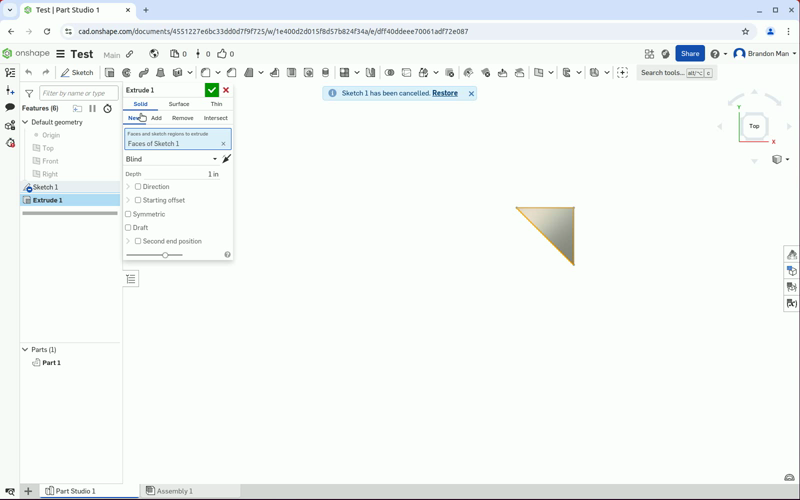
mouse_move(137, 120)
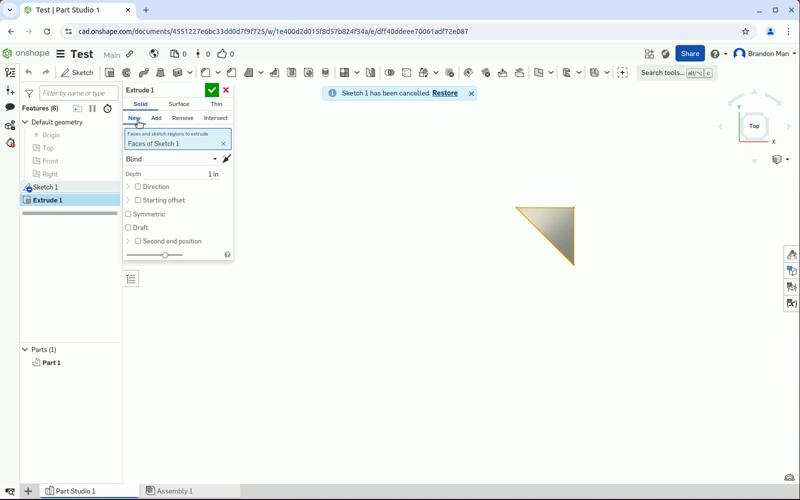
click(137, 120)
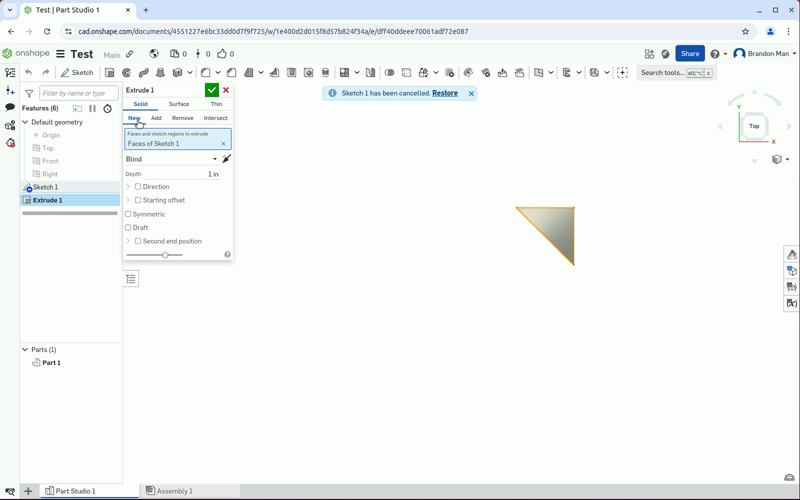
key(tab, 4)
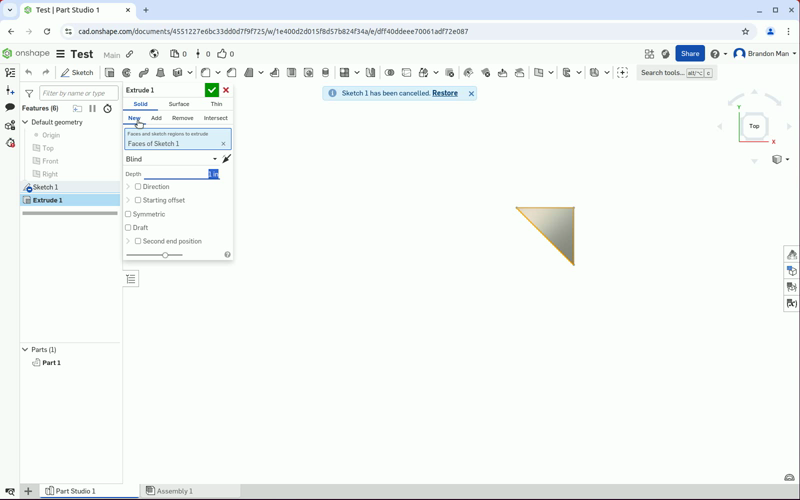
text(15.405)
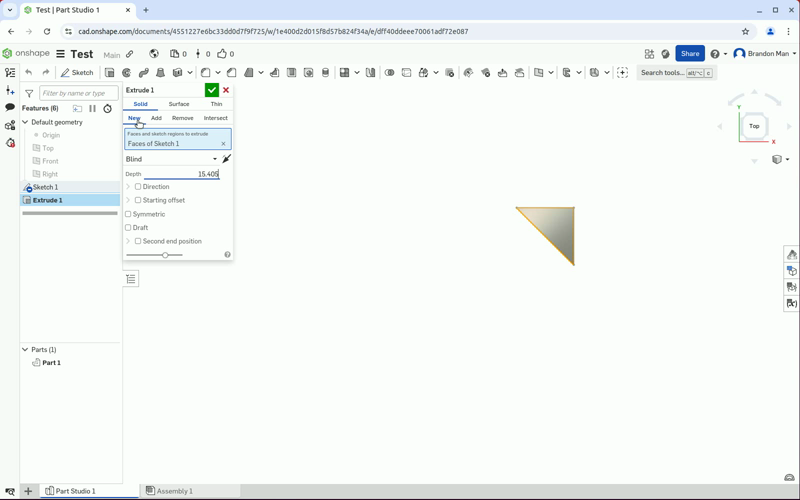
key(enter)
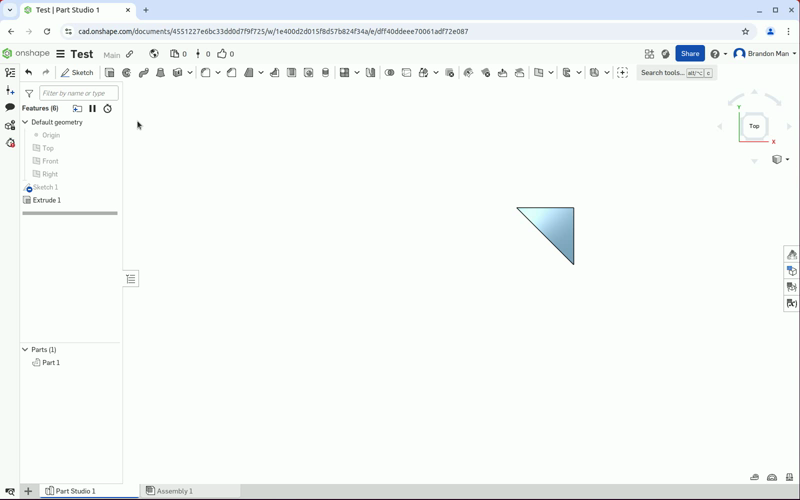
key(shift+h)
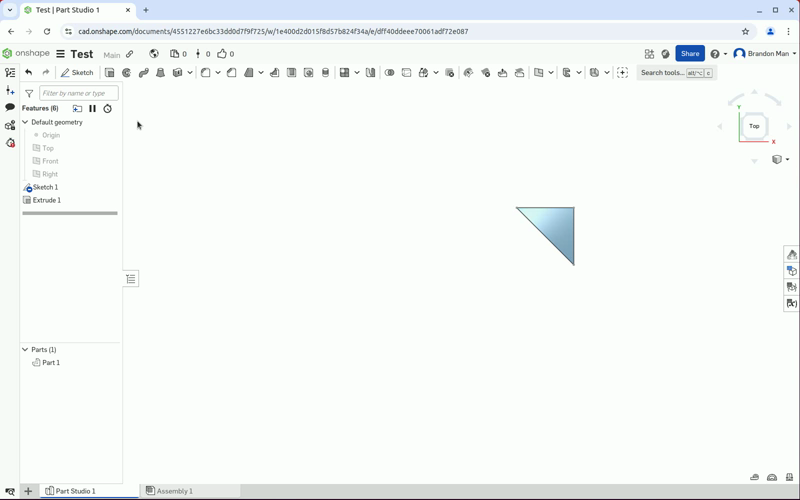
key(shift+h)
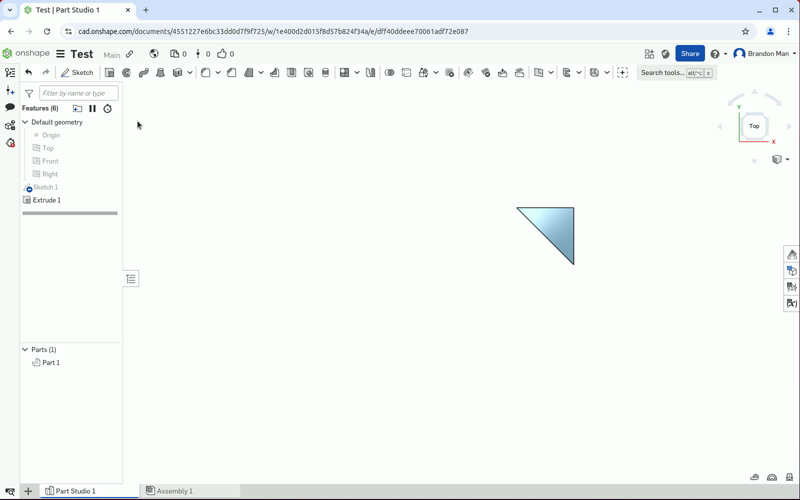
mouse_move(73, 189)
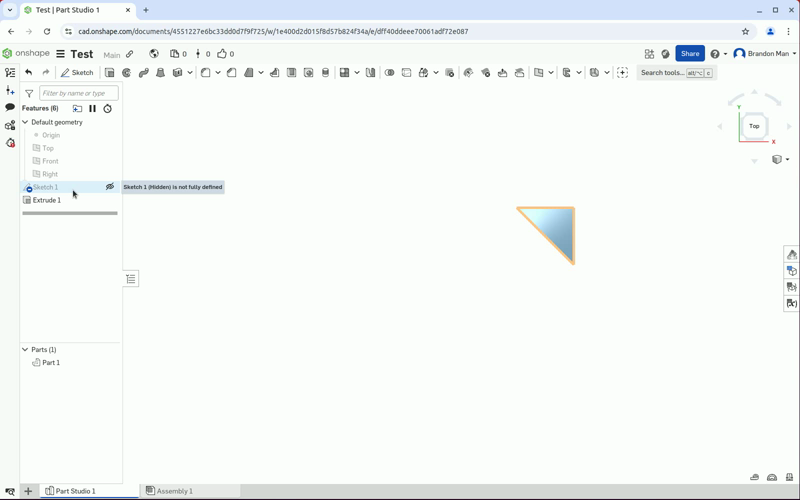
click(73, 189)
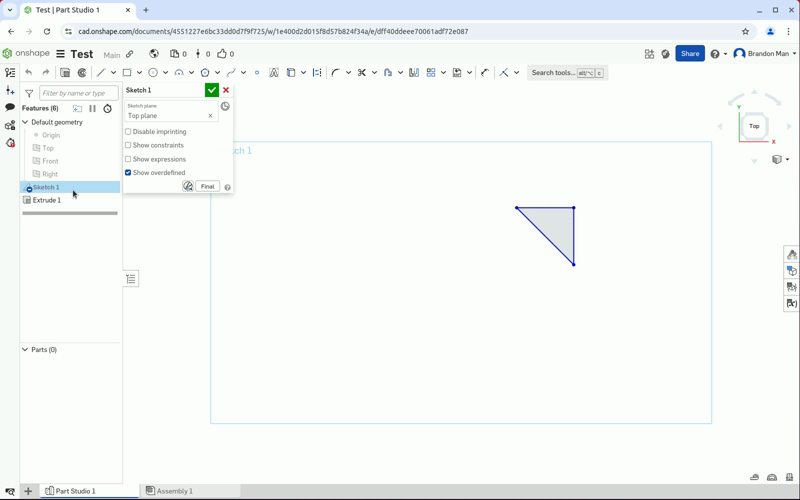
mouse_move(229, 92)
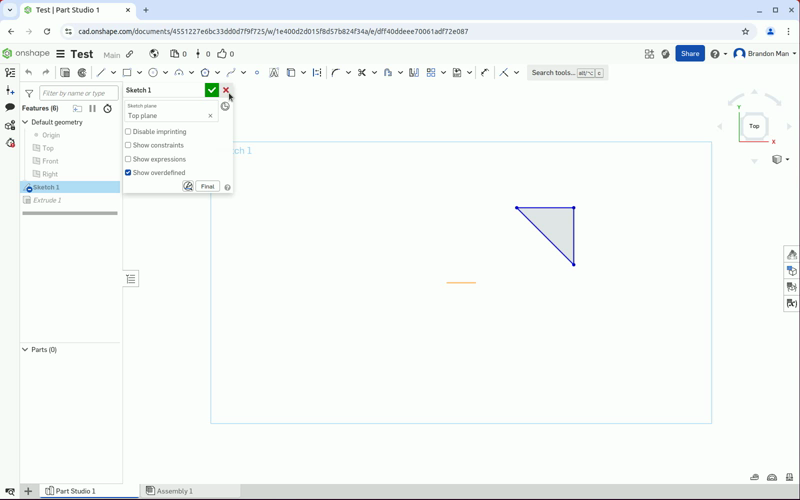
click(229, 92)
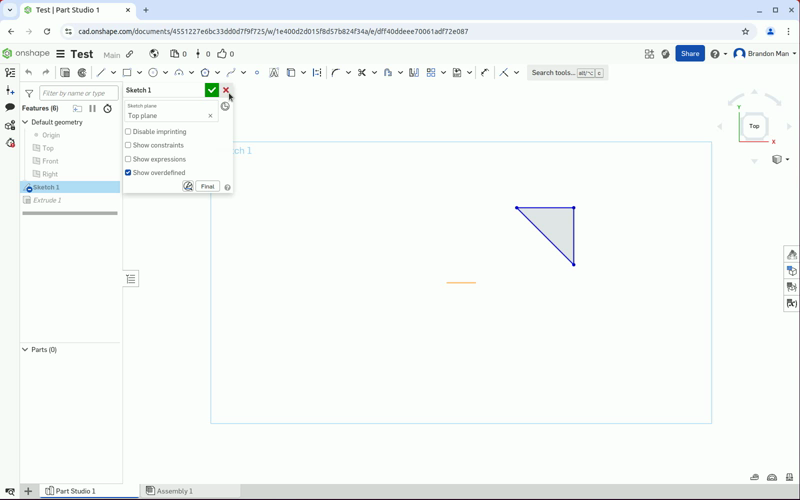
key(shift+s)
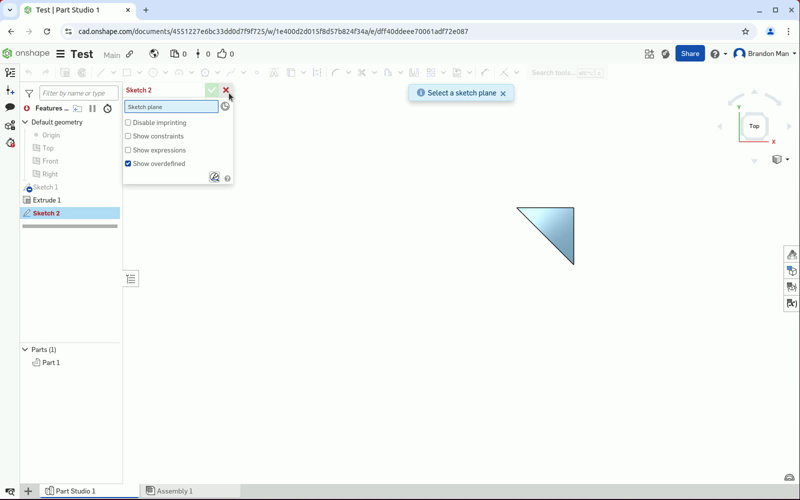
mouse_move(73, 150)
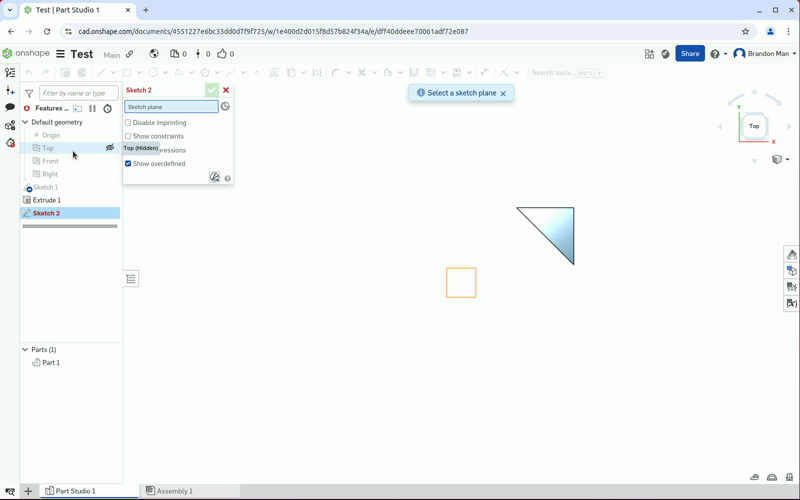
click(73, 150)
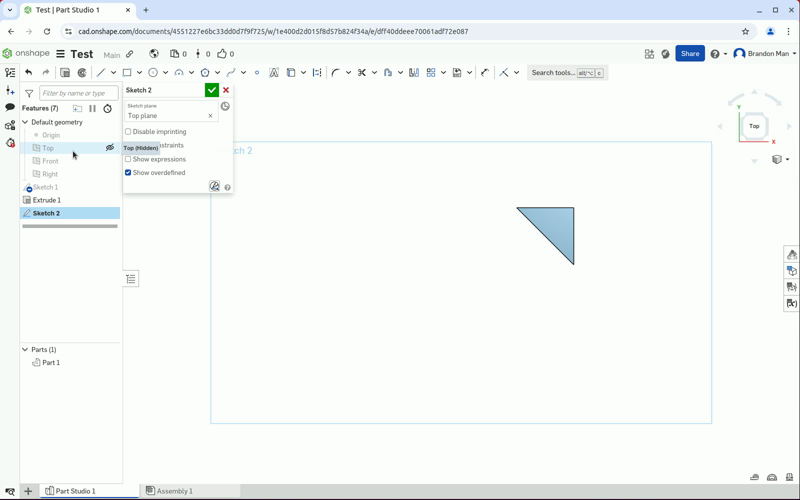
mouse_move(73, 352)
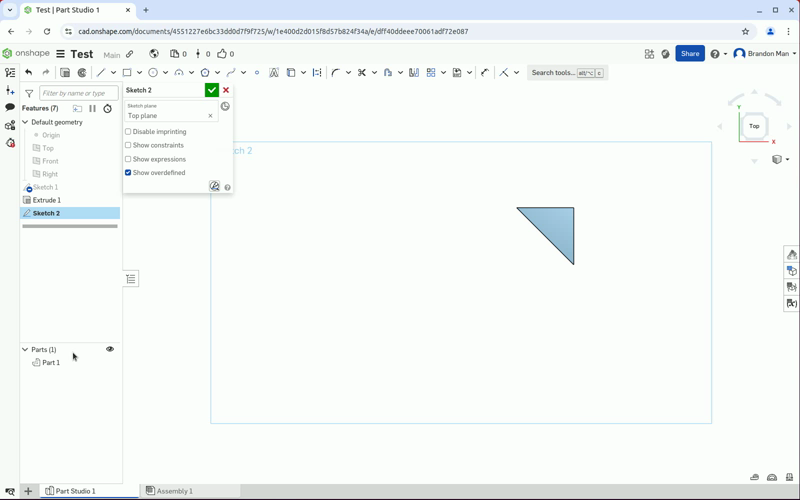
key(y)
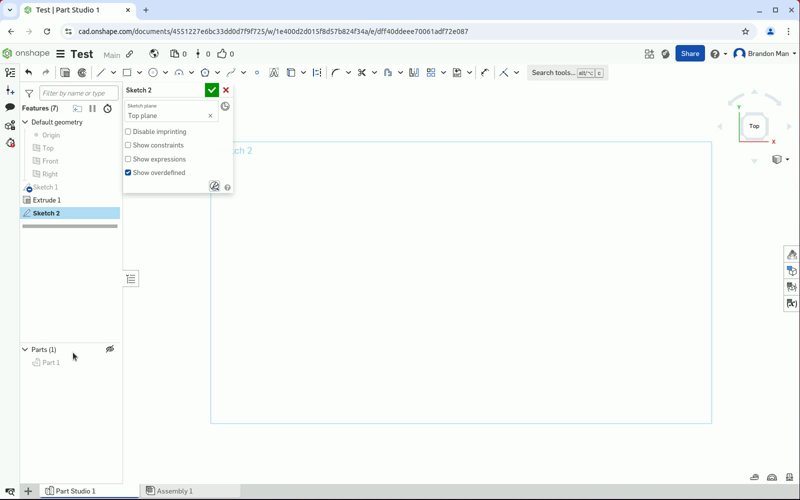
key(l)
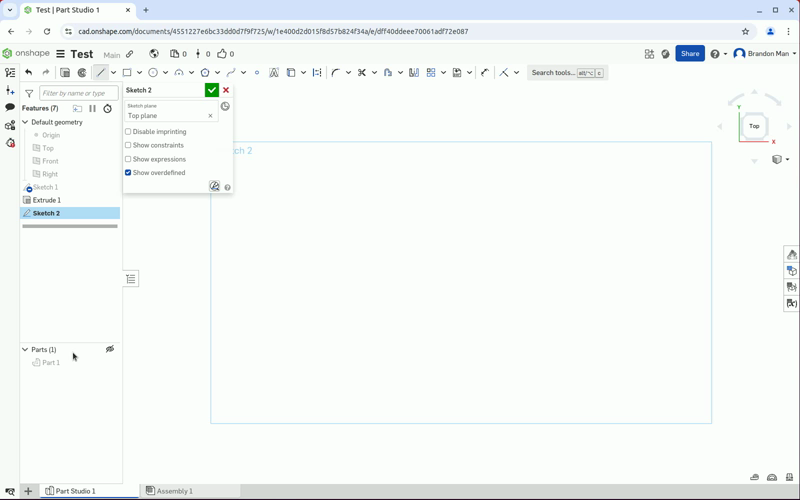
key_down(shift)
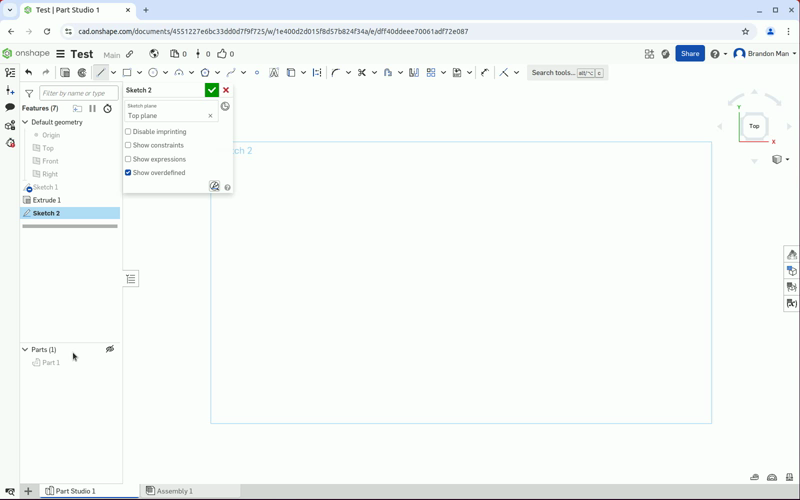
mouse_move(460, 282)
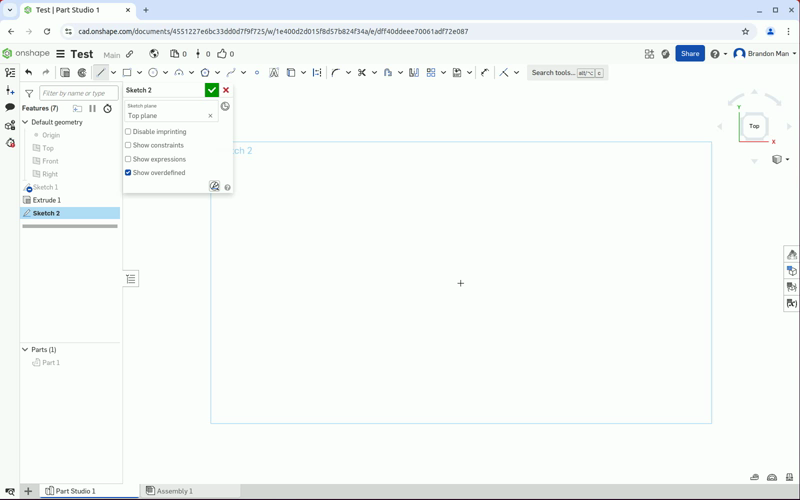
click(460, 282)
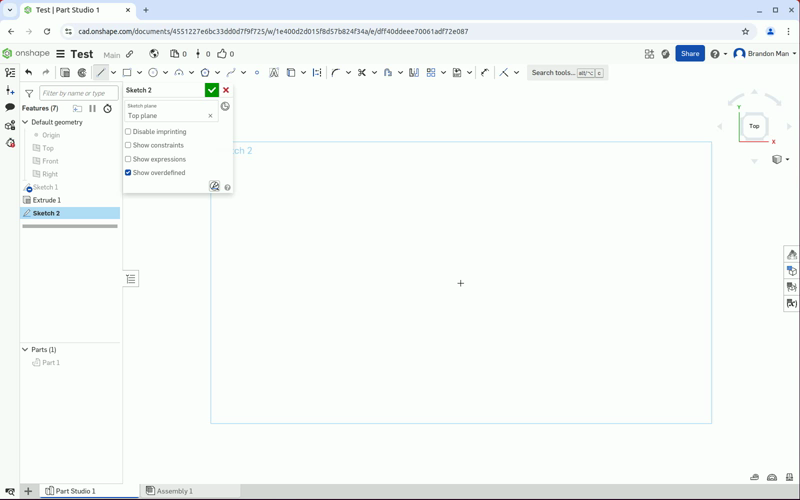
key_up(shift)
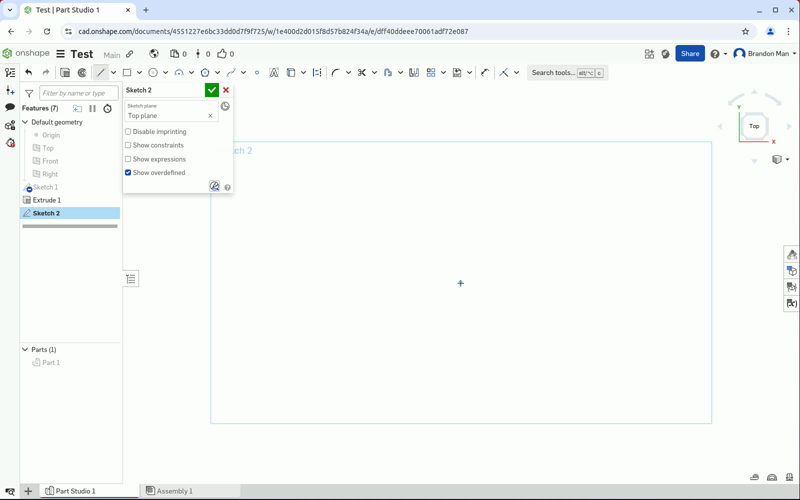
key_down(shift)
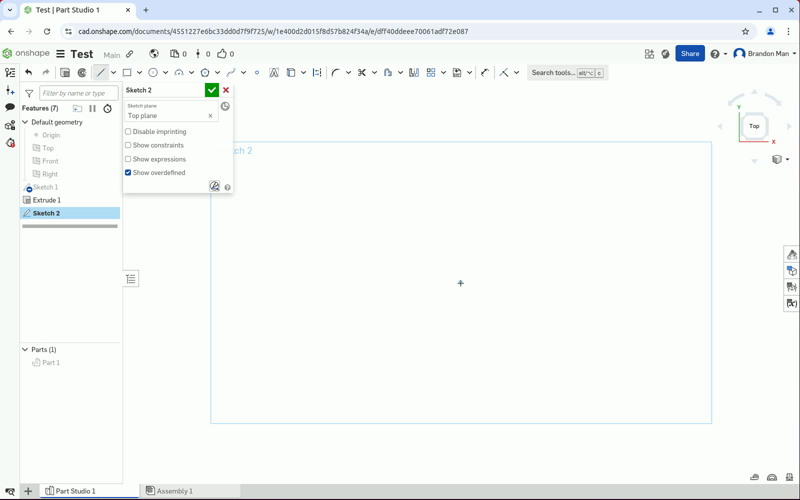
mouse_move(536, 282)
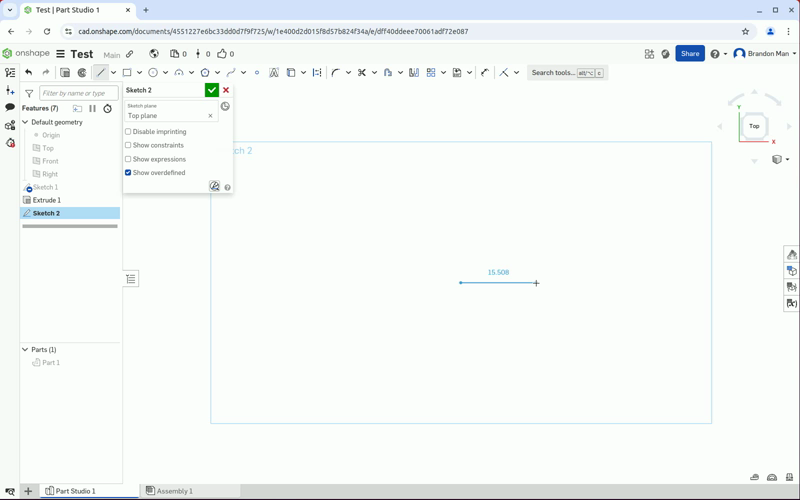
click(536, 282)
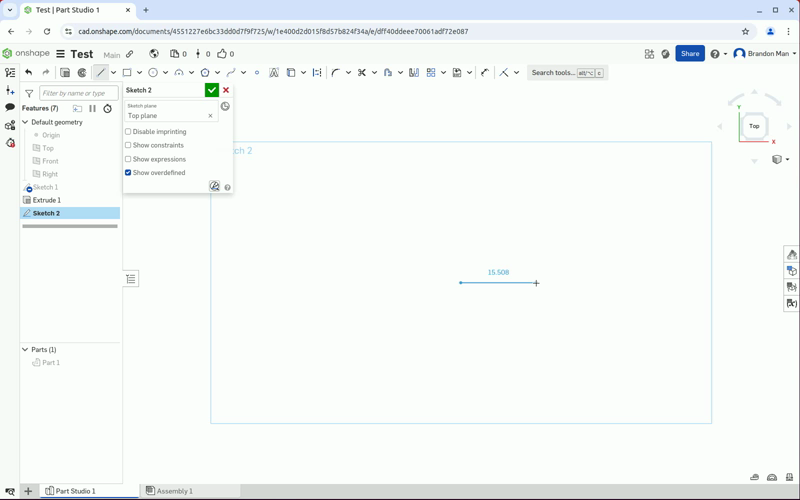
key_up(shift)
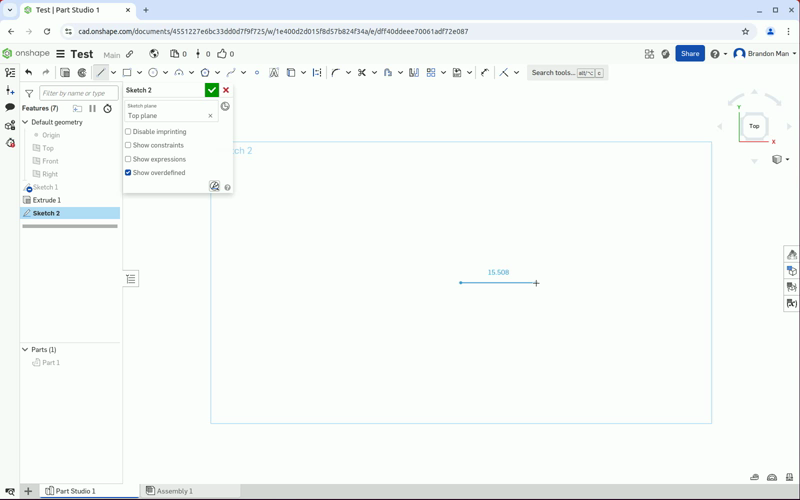
key_down(shift)
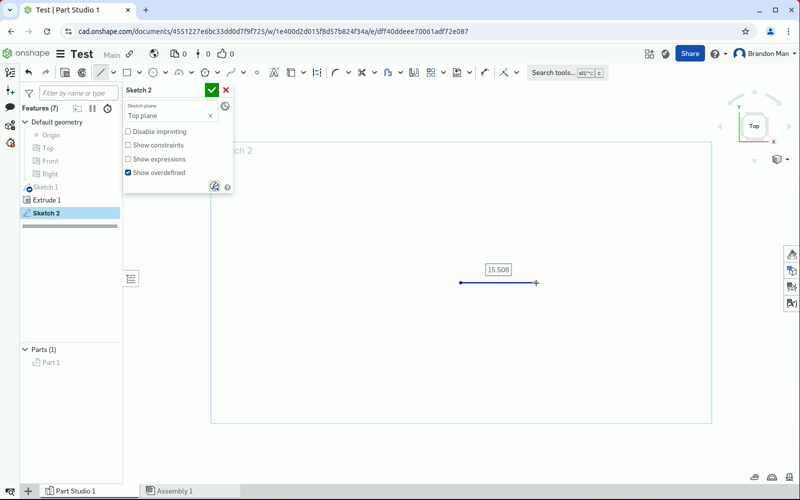
mouse_move(460, 207)
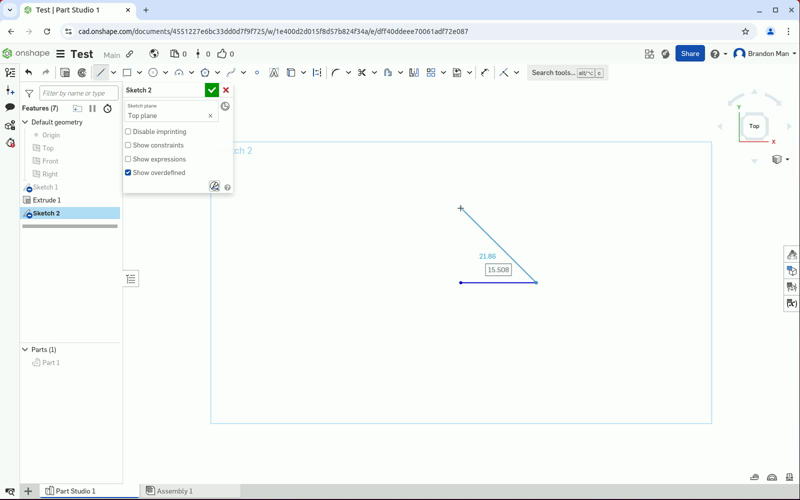
click(460, 207)
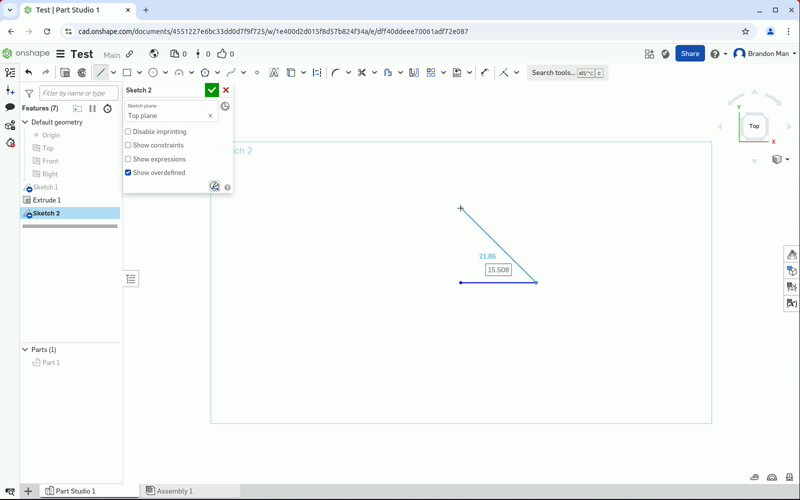
key_up(shift)
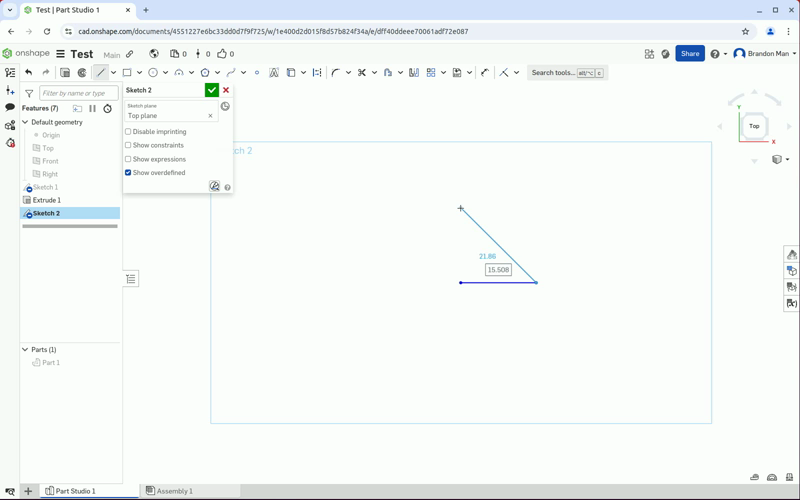
key_down(shift)
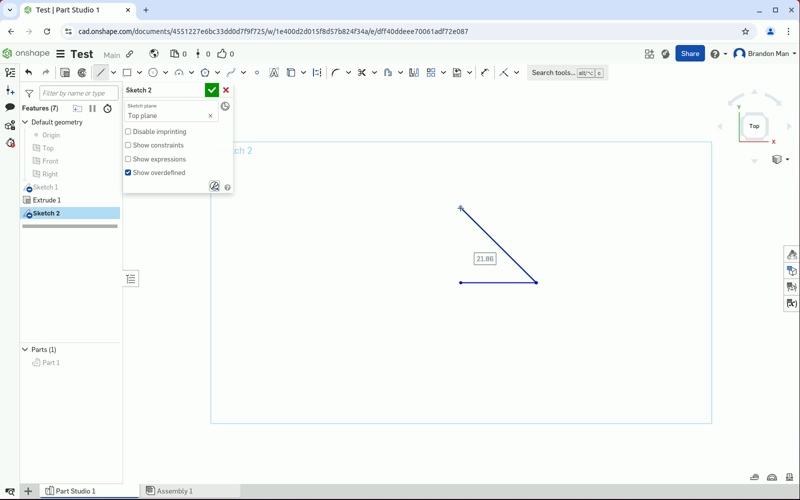
mouse_move(460, 282)
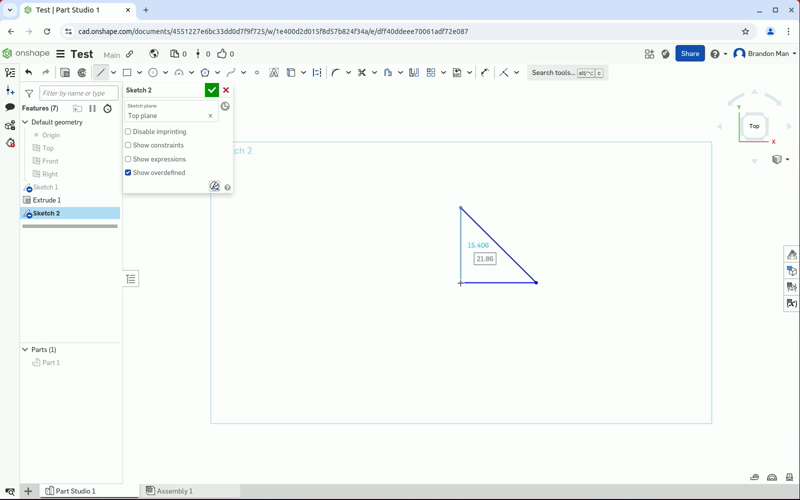
key_up(shift)
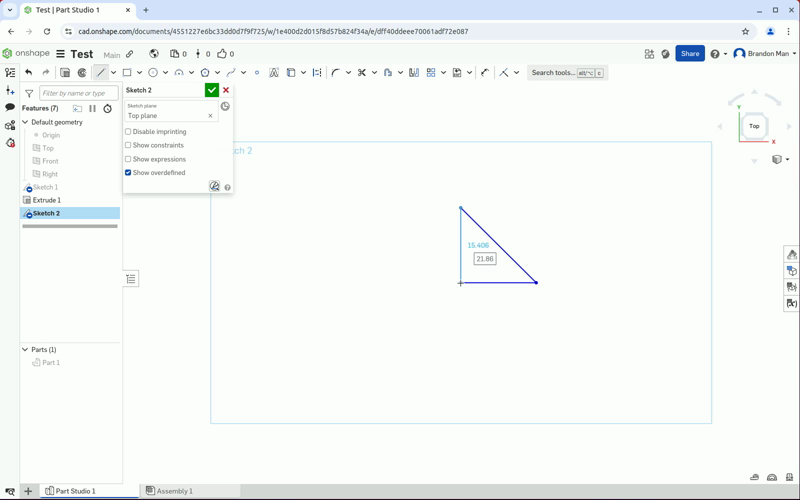
click(460, 282)
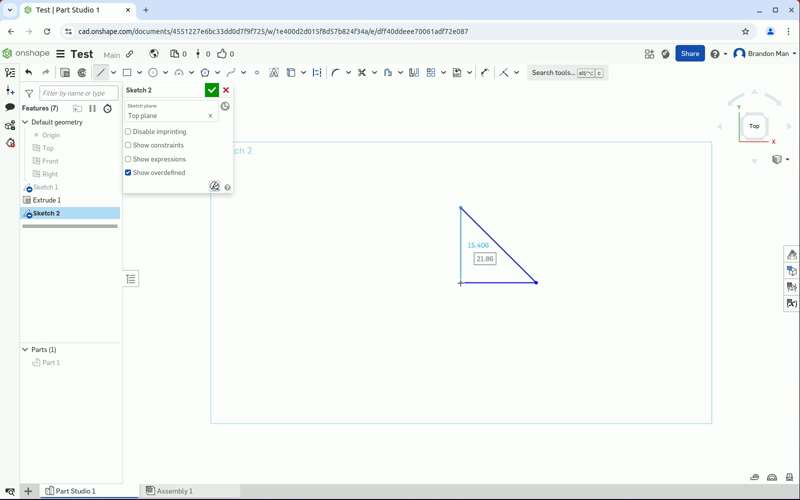
key(esc)
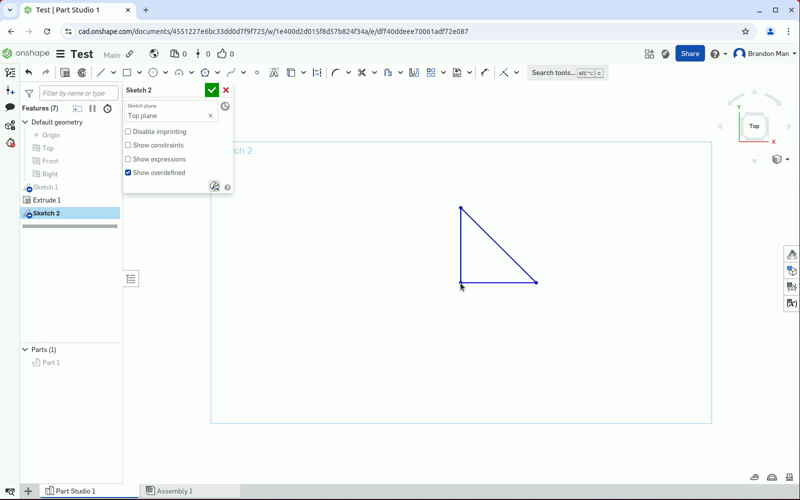
mouse_move(504, 273)
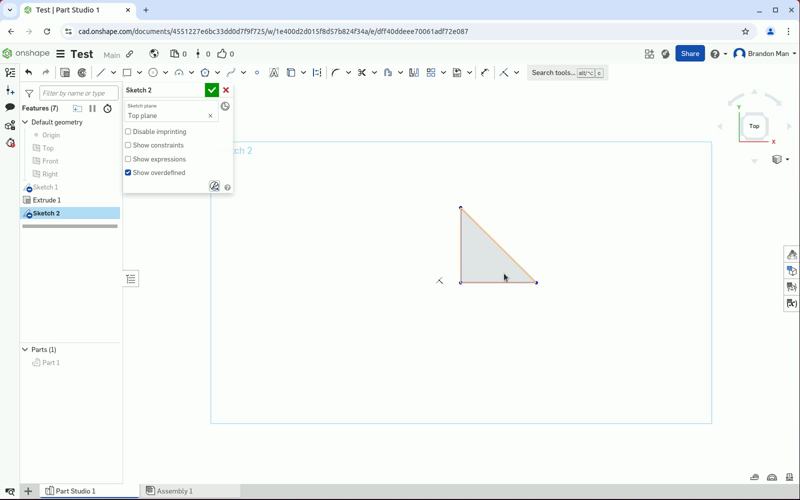
click(504, 273)
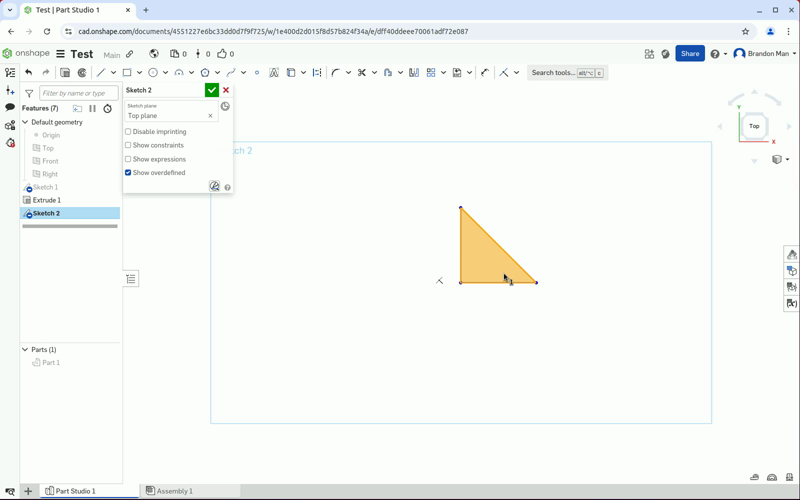
mouse_move(73, 352)
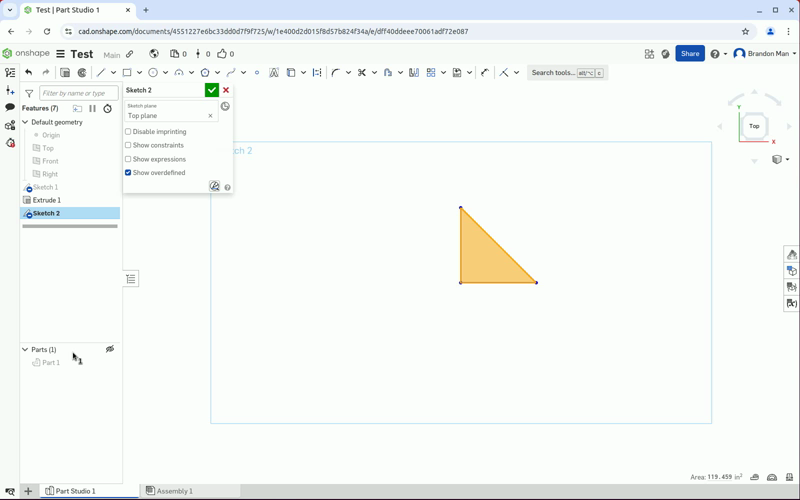
key(shift+y)
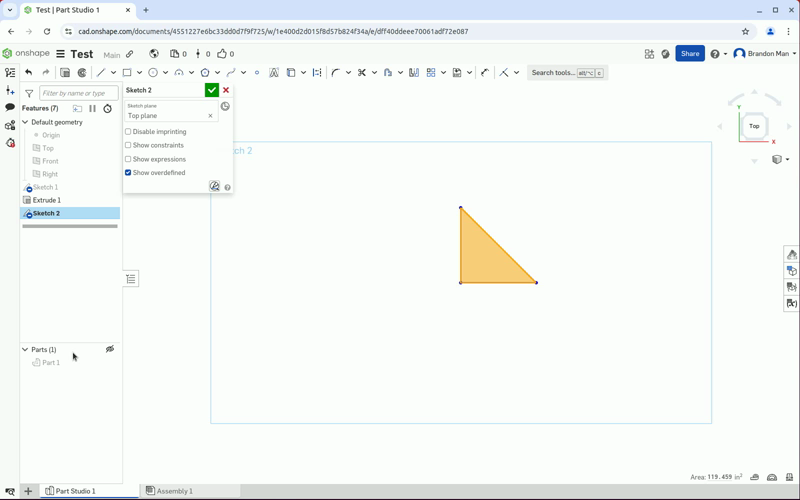
key(shift+e)
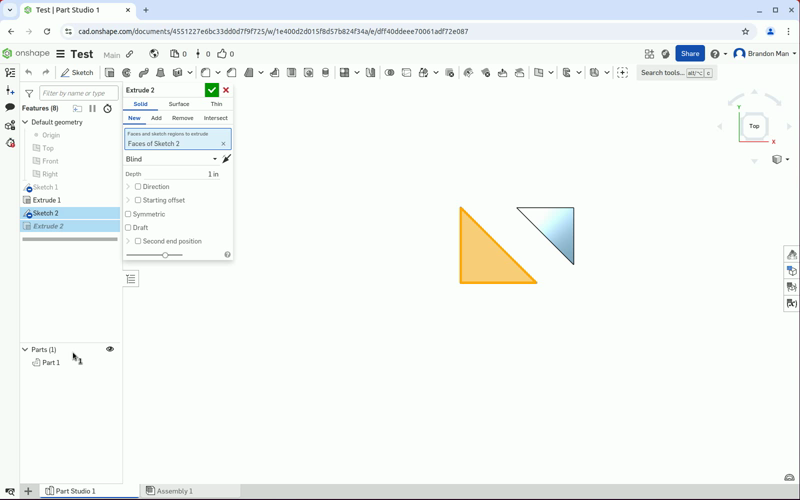
mouse_move(143, 106)
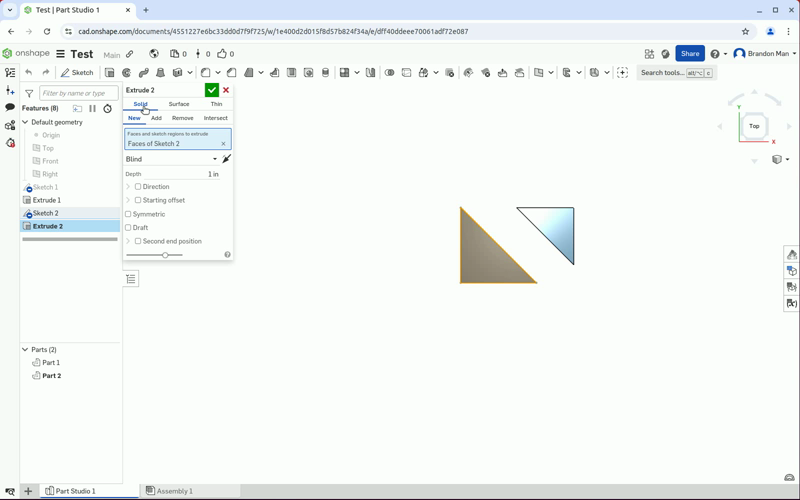
click(143, 106)
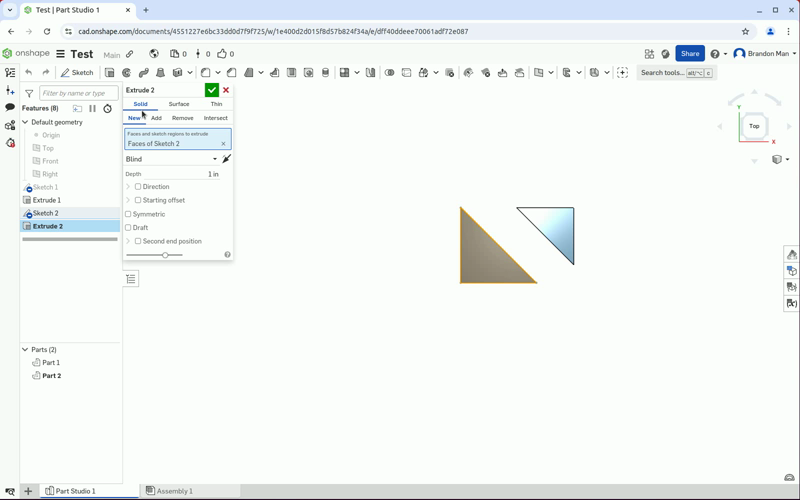
mouse_move(137, 120)
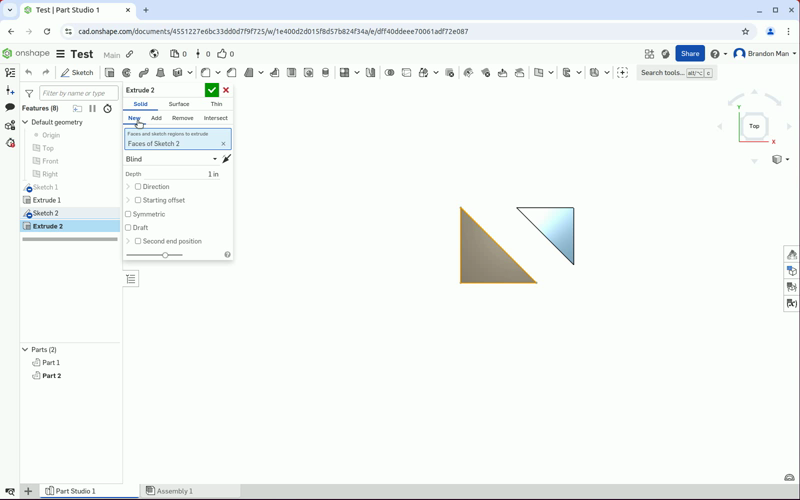
click(137, 120)
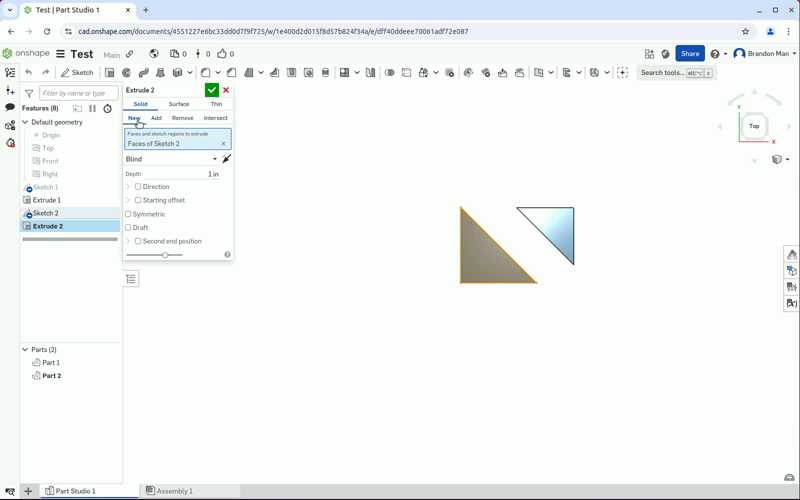
key(tab, 4)
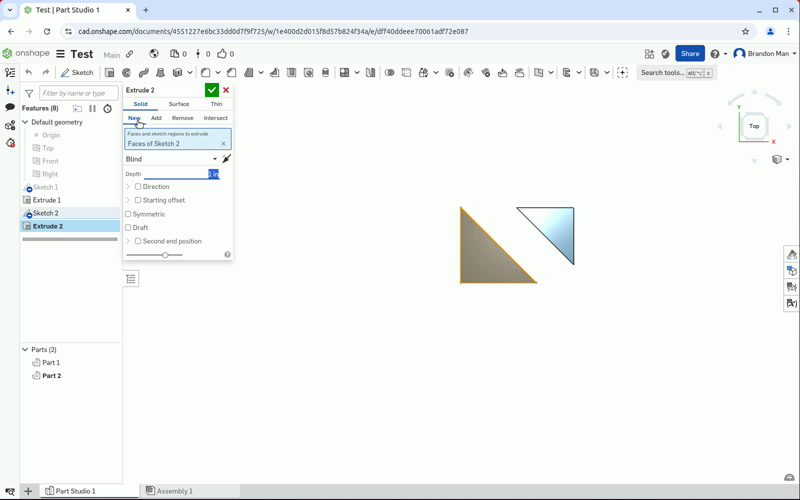
text(15.405)
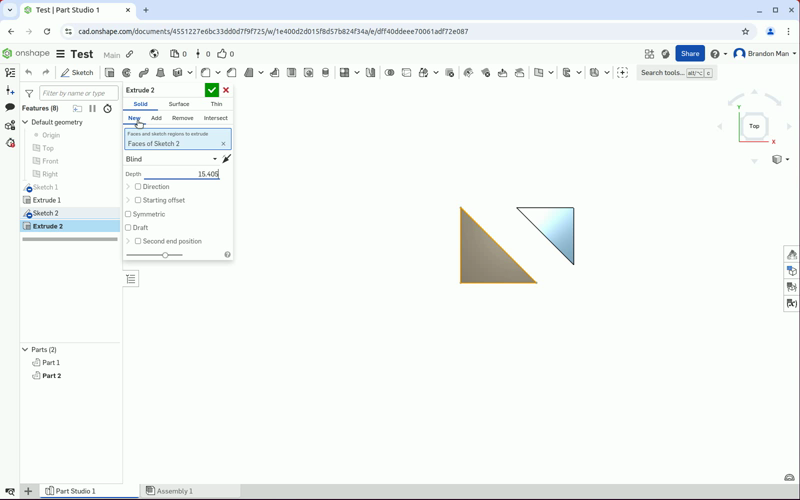
key(enter)
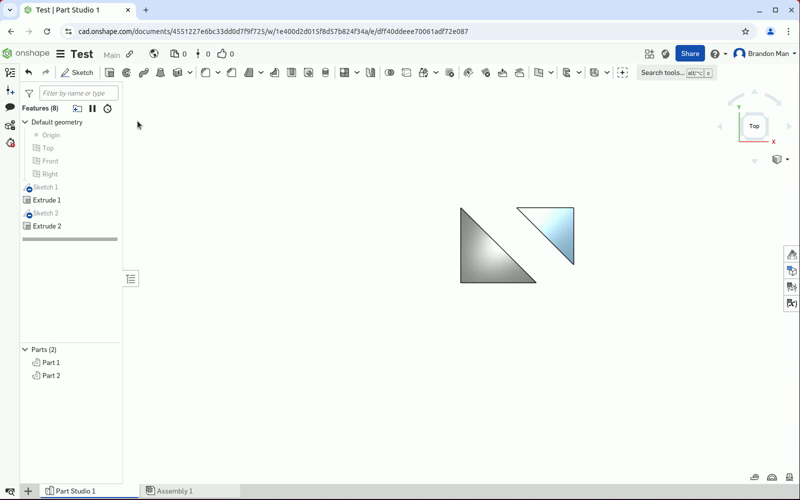
key(shift+h)
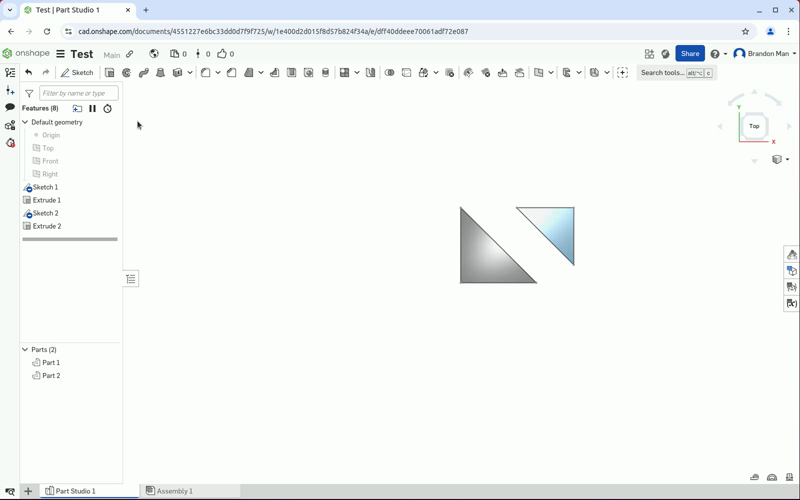
key(shift+h)
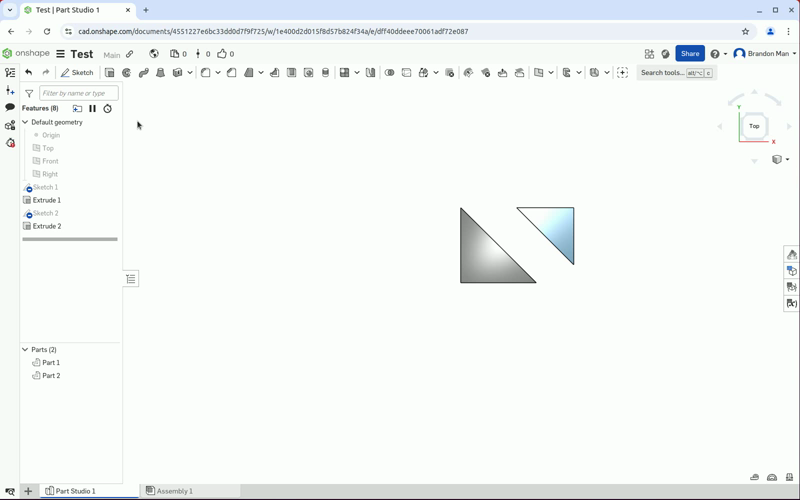
mouse_move(73, 189)
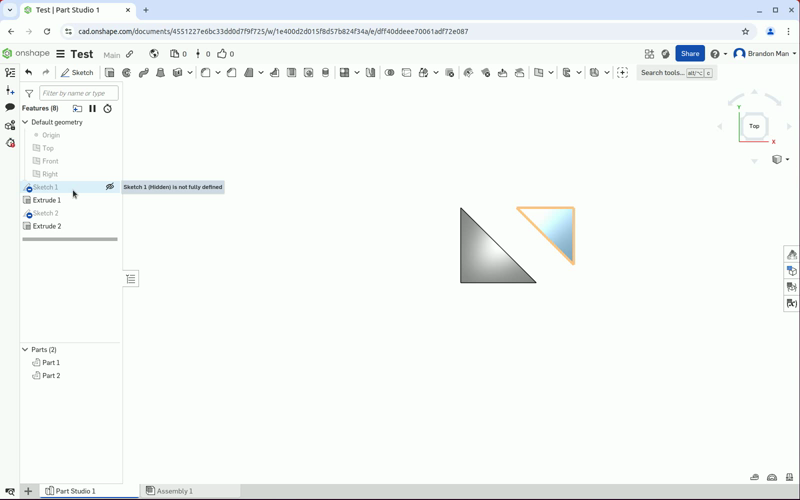
click(73, 189)
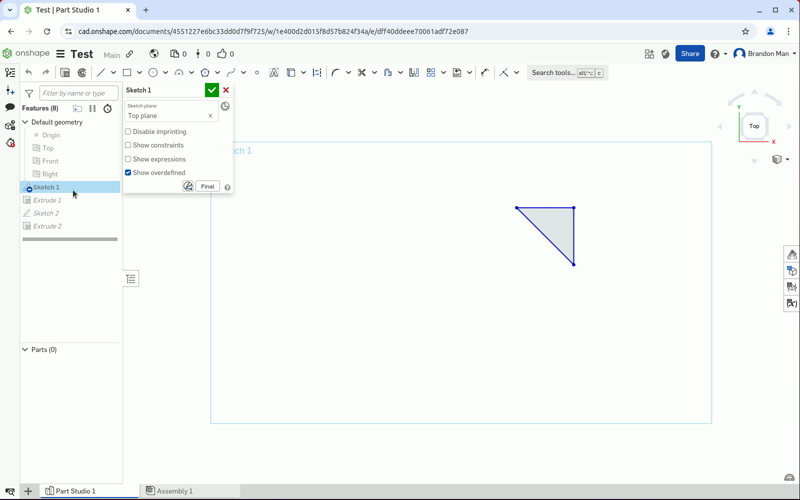
mouse_move(229, 92)
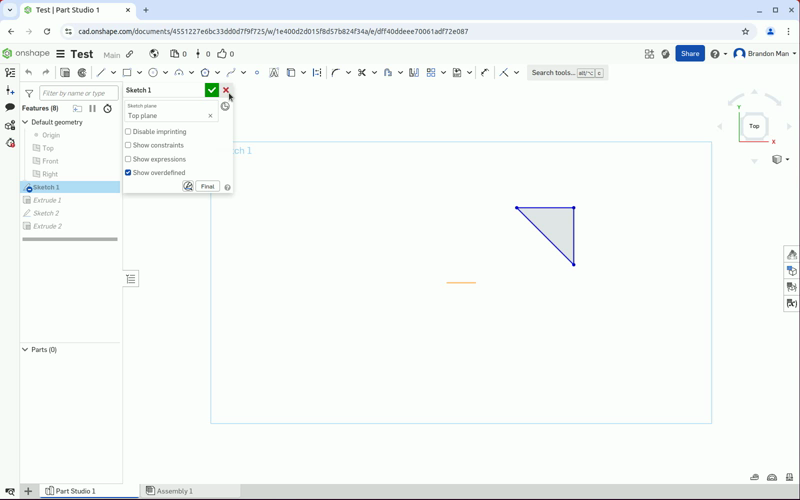
click(229, 92)
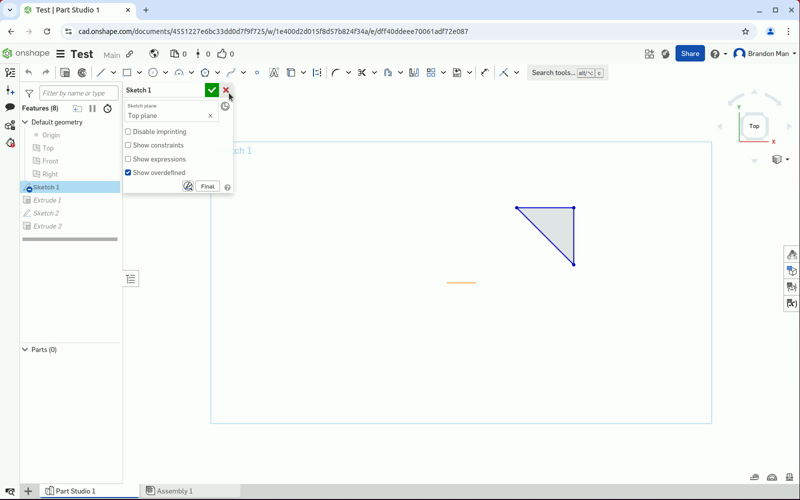
key(shift+s)
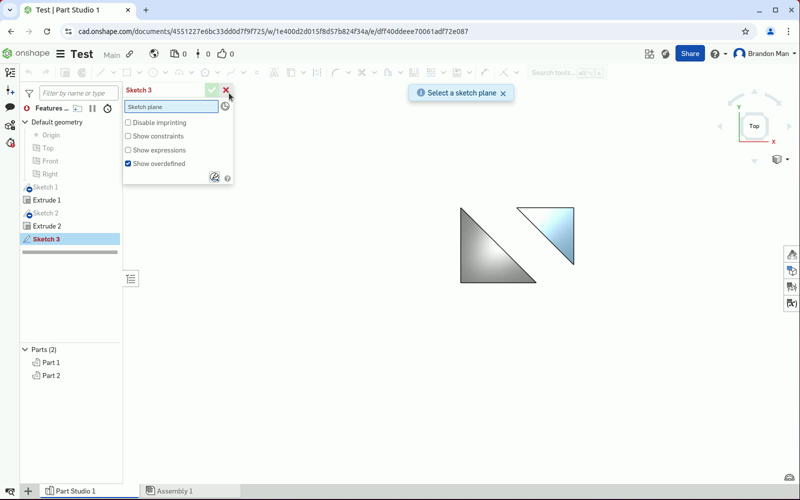
mouse_move(73, 150)
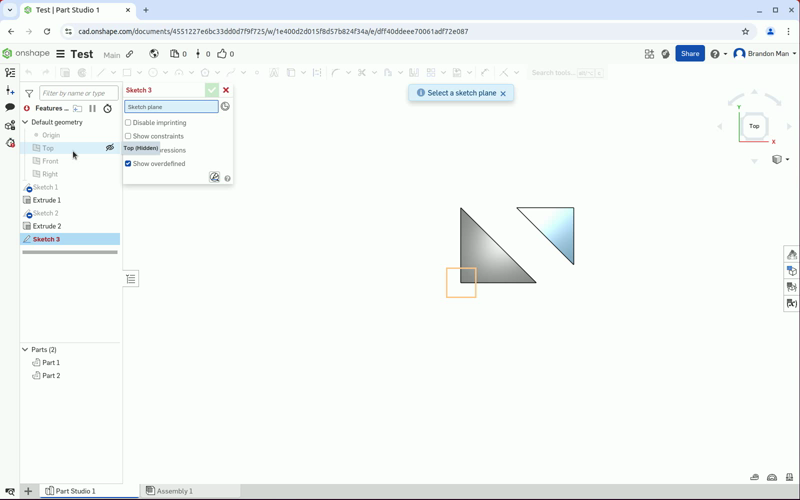
click(73, 150)
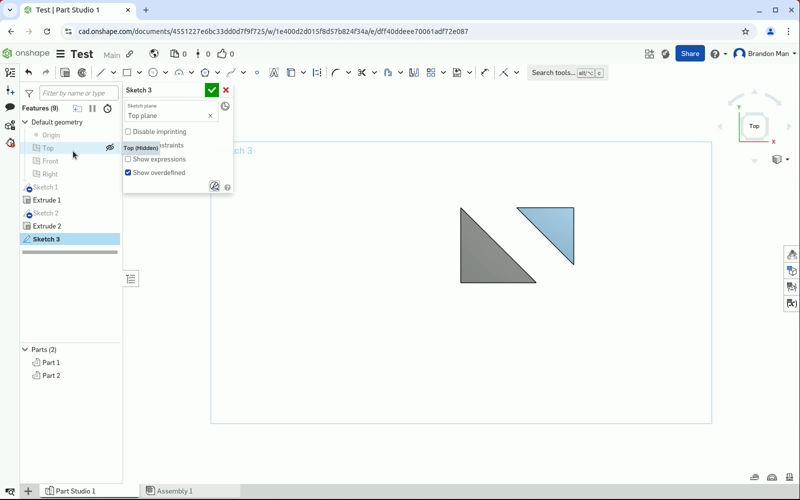
mouse_move(73, 352)
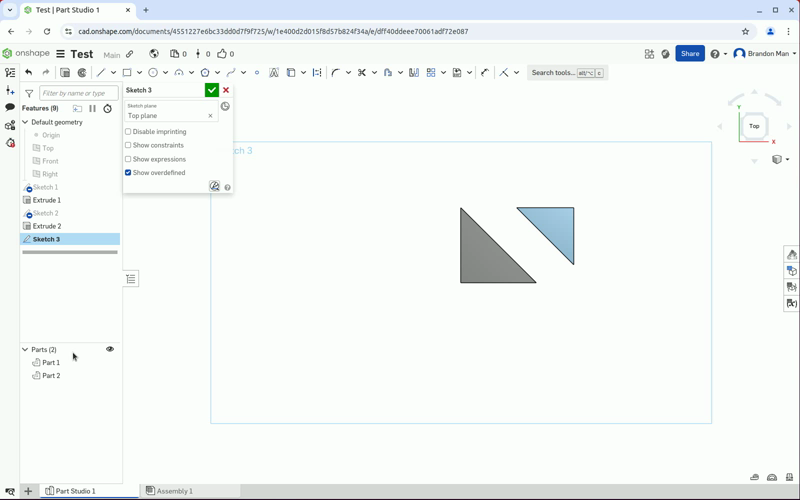
key(y)
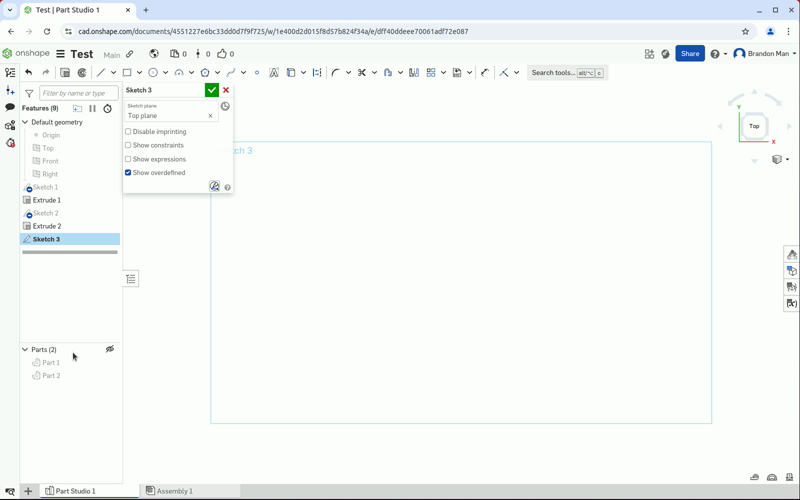
key(l)
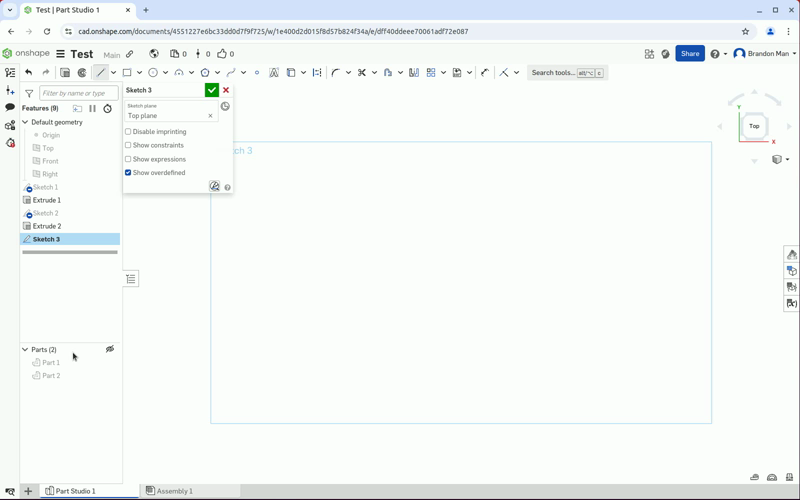
key_down(shift)
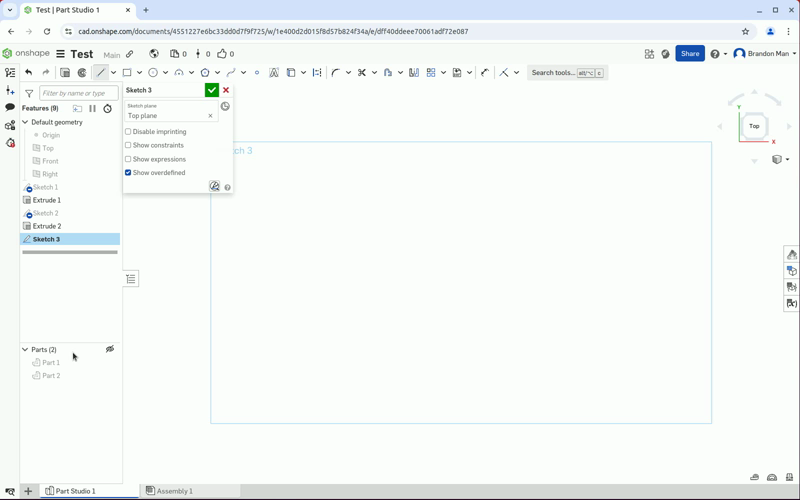
mouse_move(460, 207)
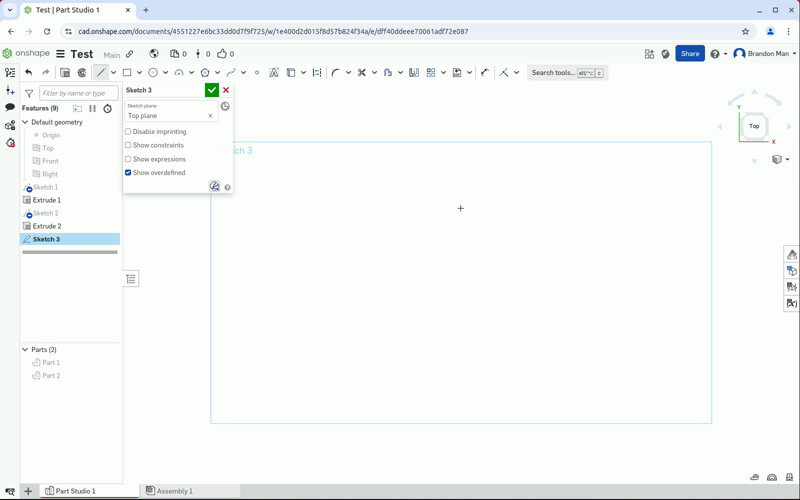
click(460, 207)
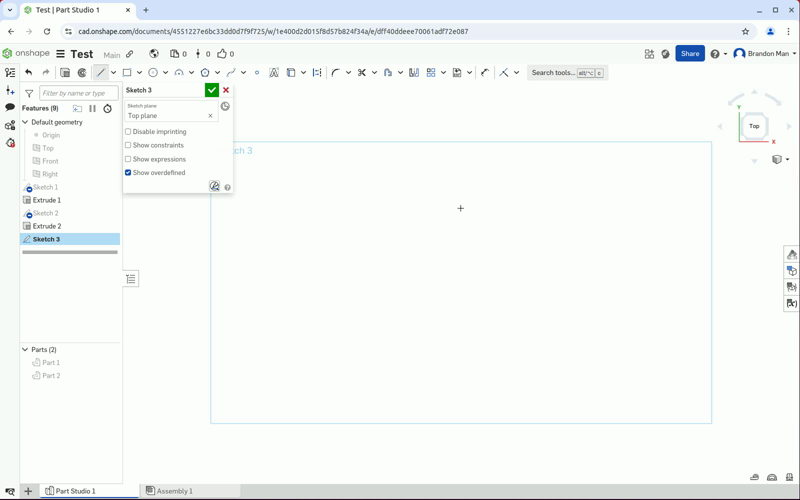
key_up(shift)
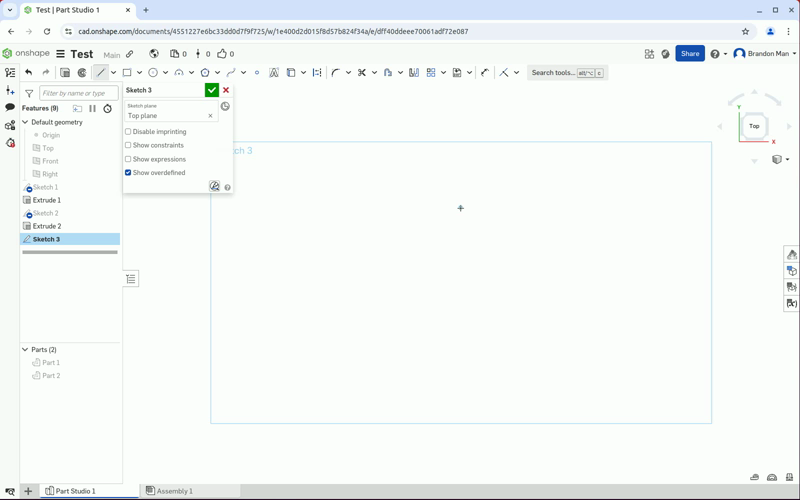
key_down(shift)
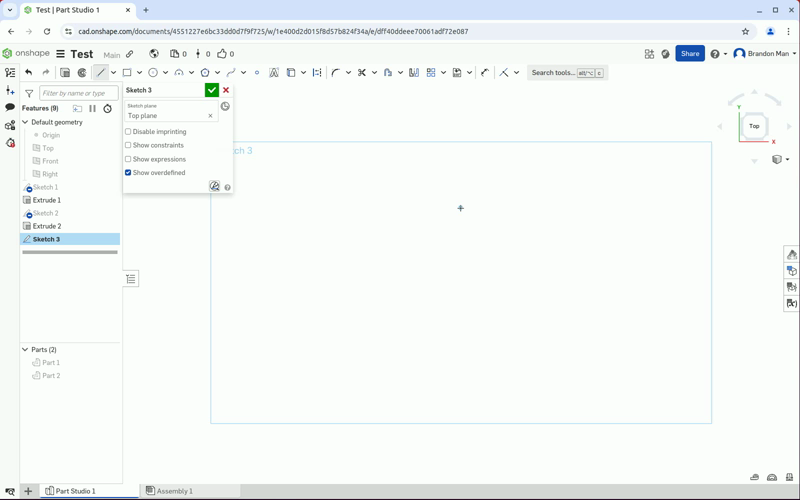
mouse_move(535, 282)
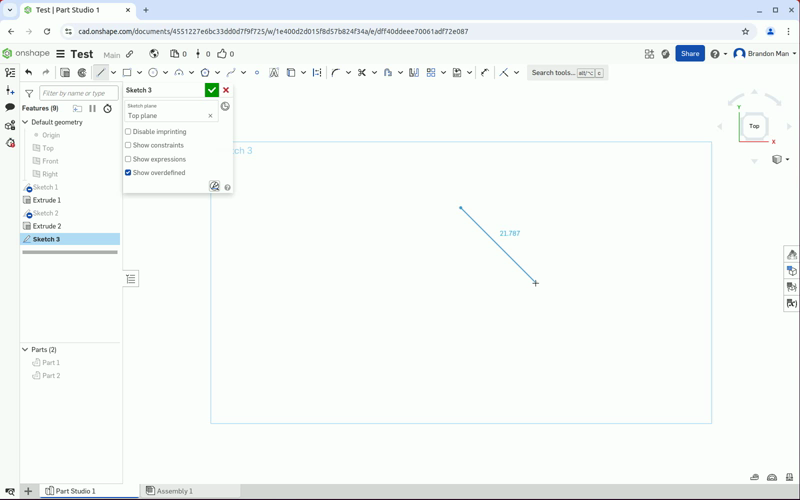
click(535, 282)
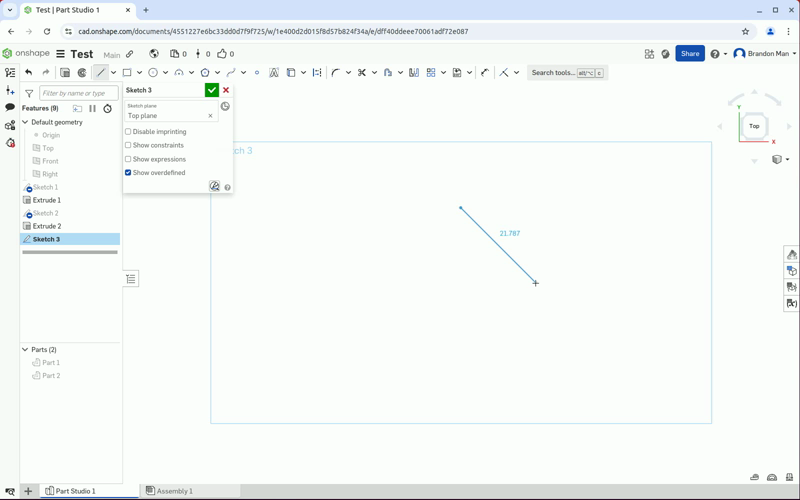
key_up(shift)
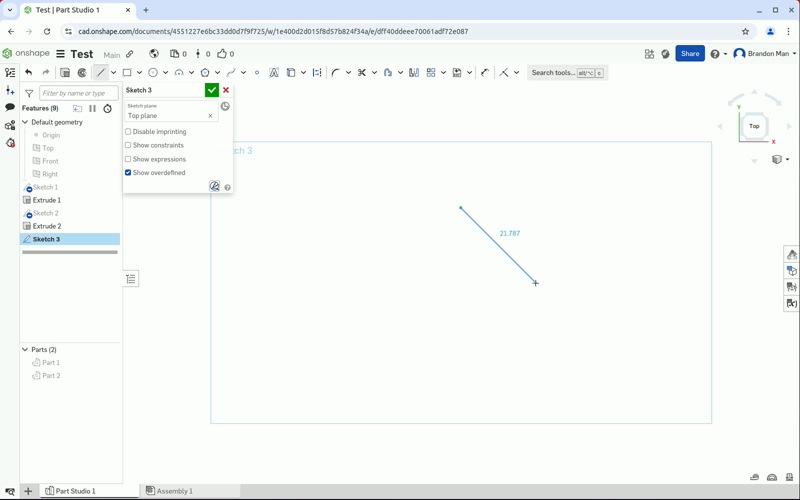
key_down(shift)
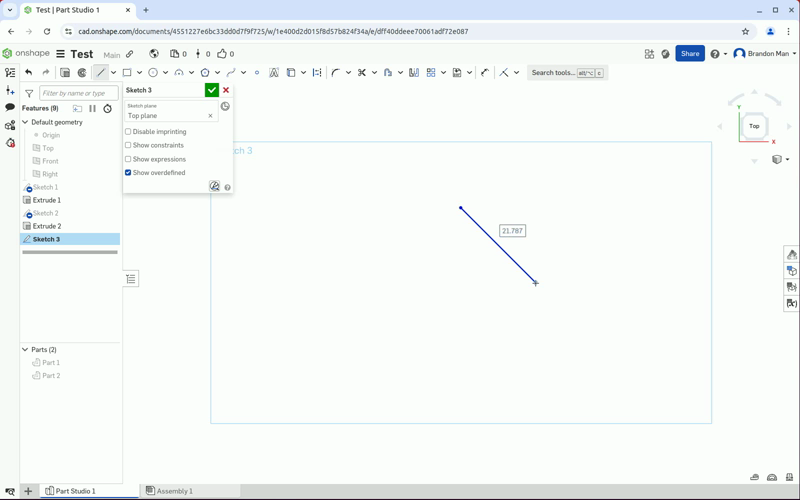
mouse_move(565, 282)
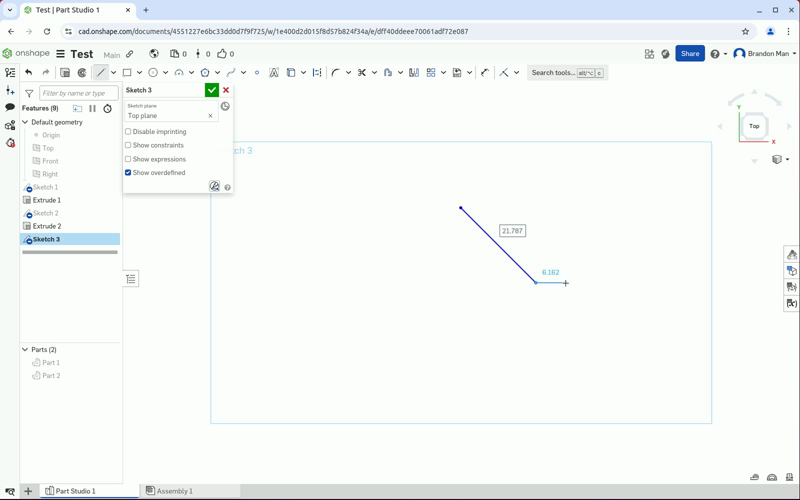
mouse_move(573, 282)
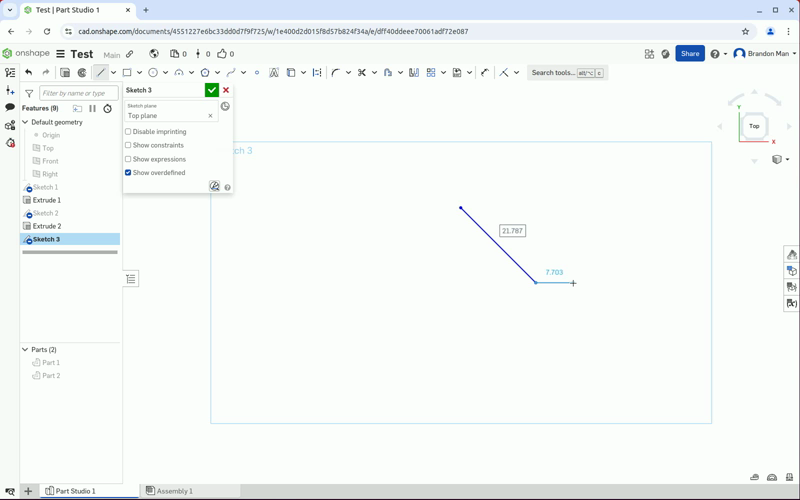
click(573, 282)
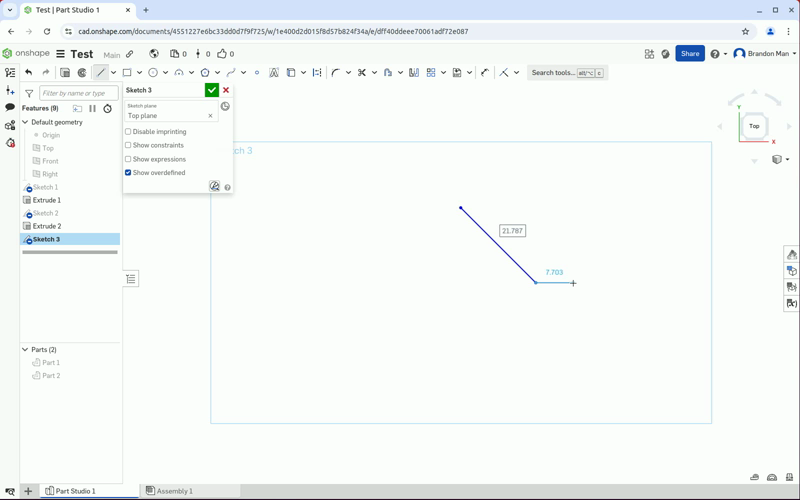
key_up(shift)
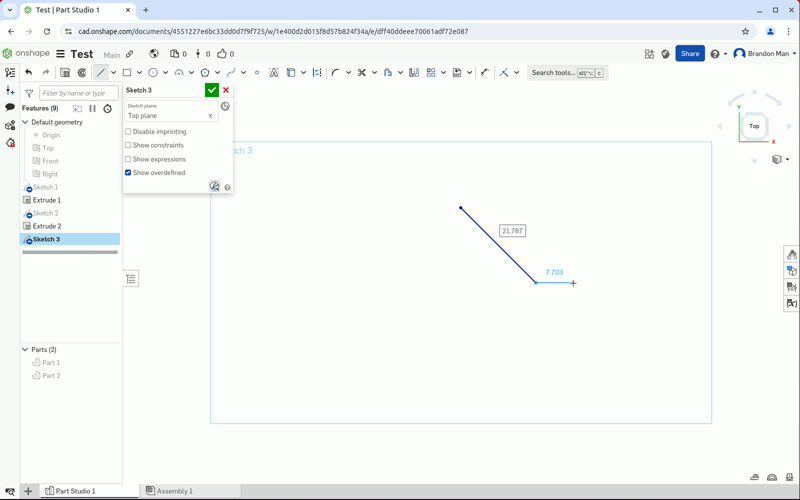
key_down(shift)
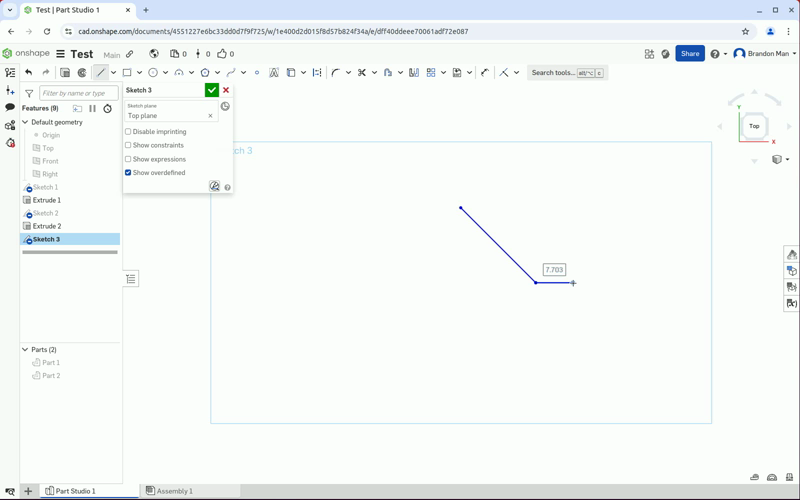
mouse_move(589, 282)
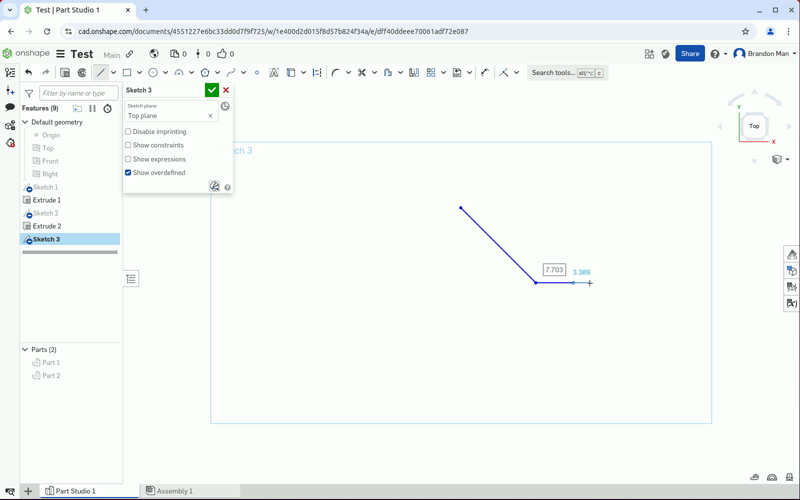
mouse_move(573, 263)
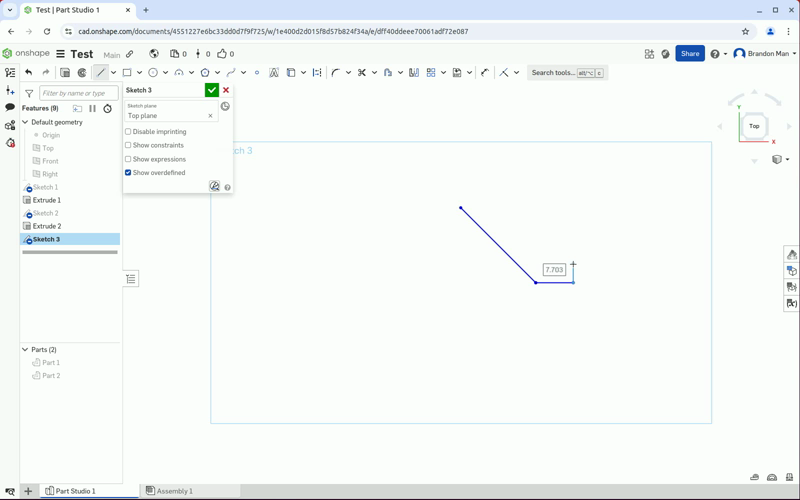
click(573, 263)
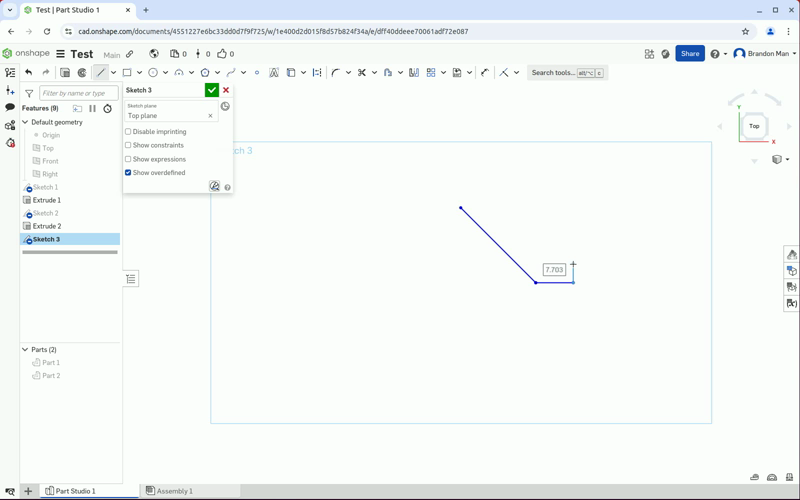
key_up(shift)
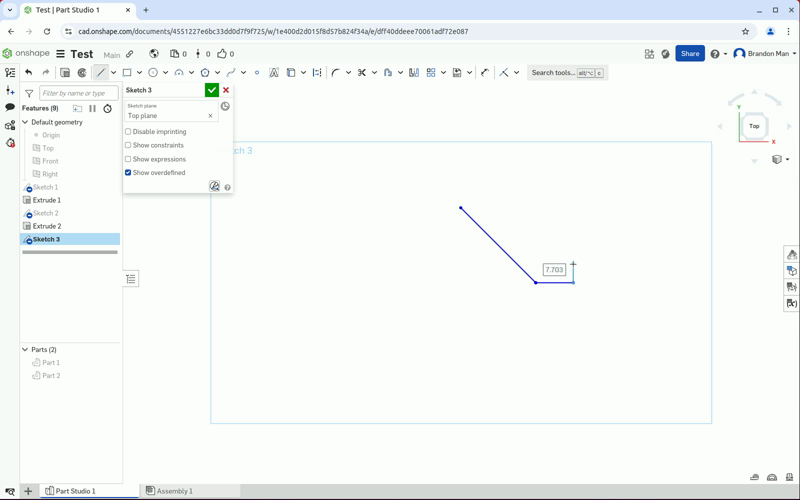
key_down(shift)
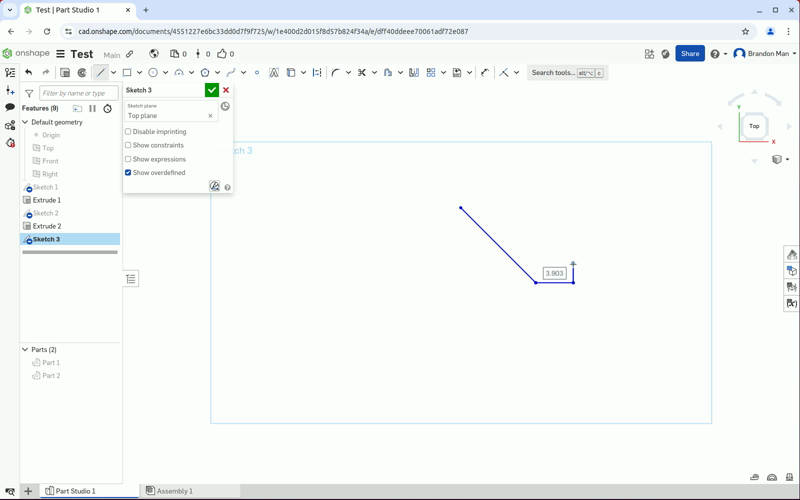
mouse_move(517, 207)
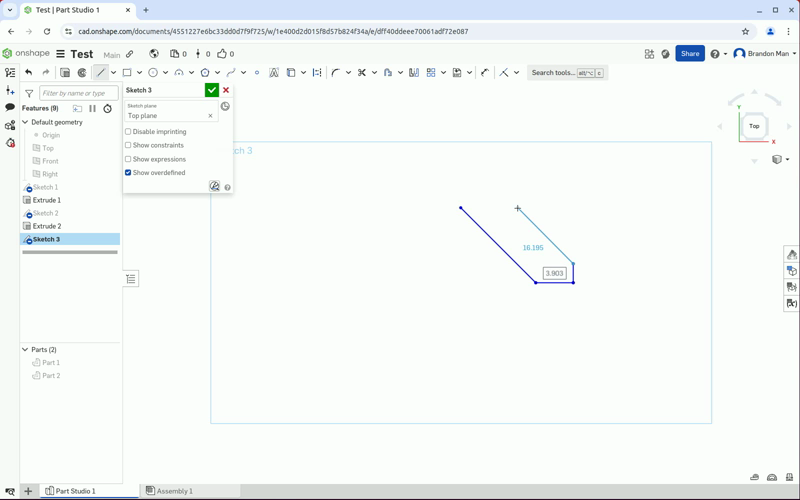
click(517, 207)
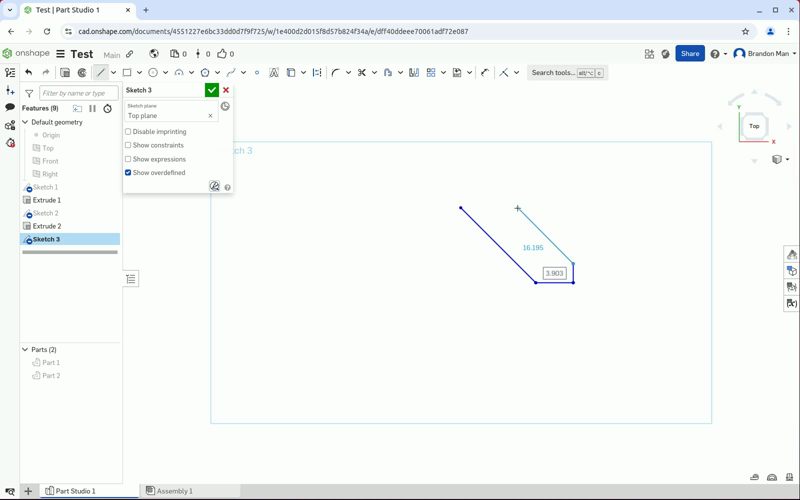
key_up(shift)
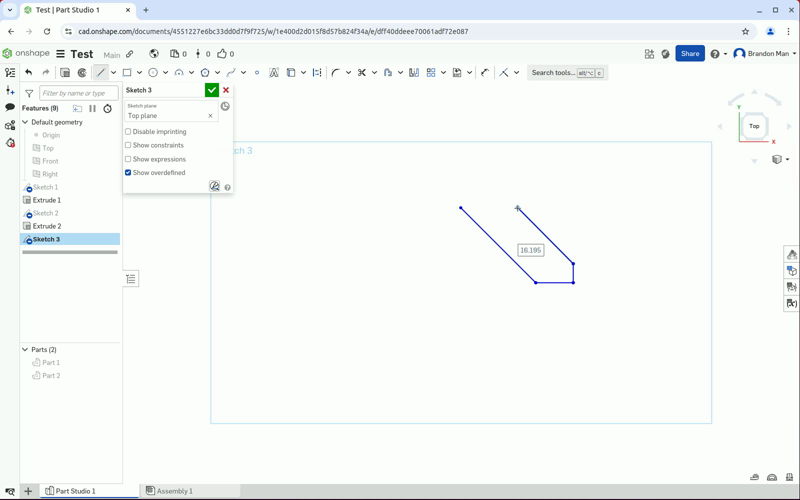
mouse_move(547, 207)
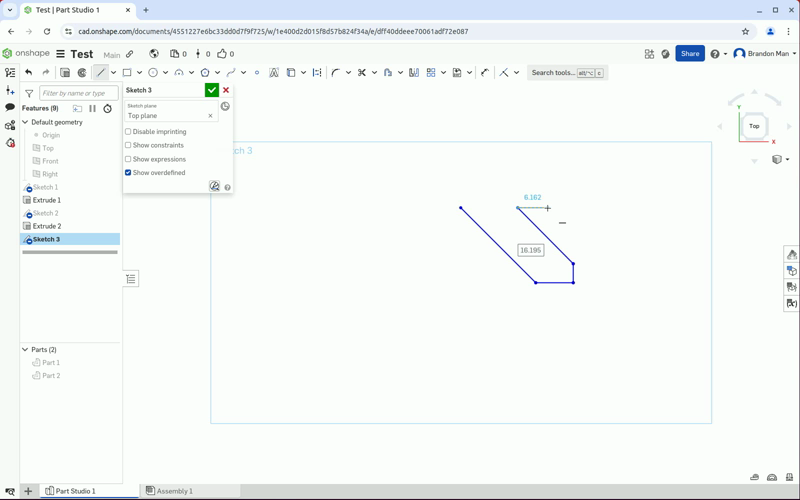
key_down(shift)
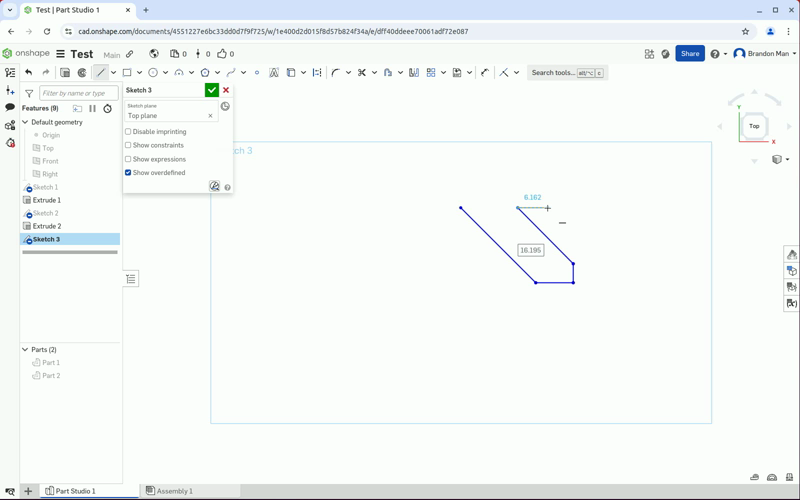
mouse_move(460, 207)
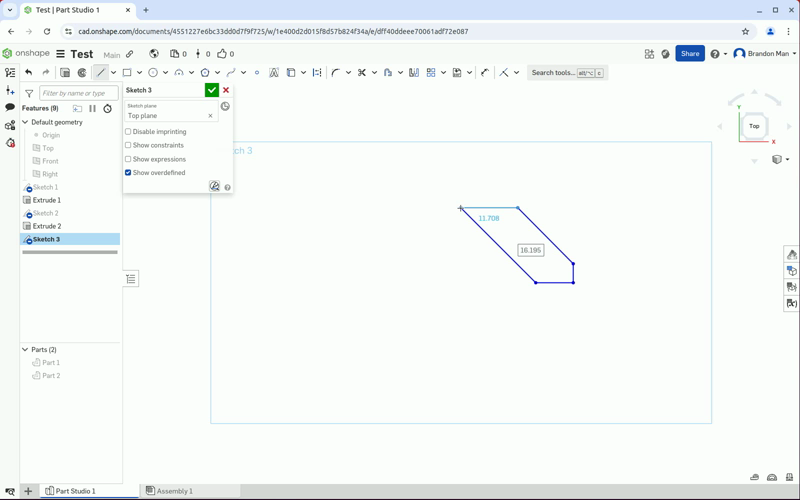
key_up(shift)
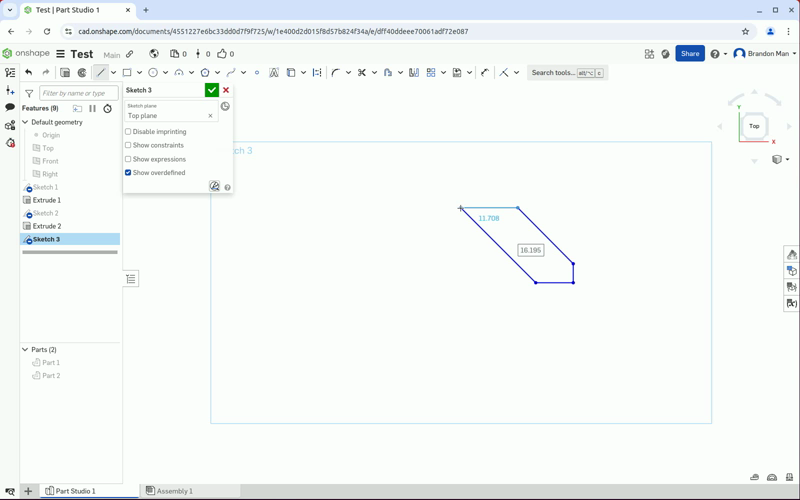
click(460, 207)
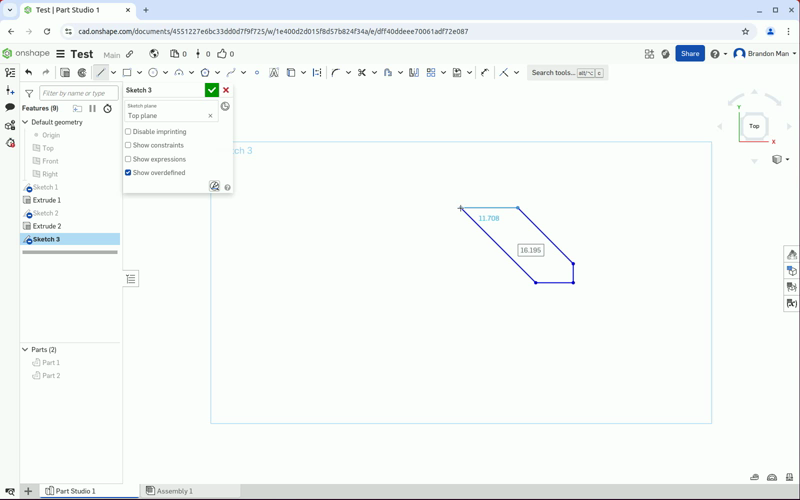
key(esc)
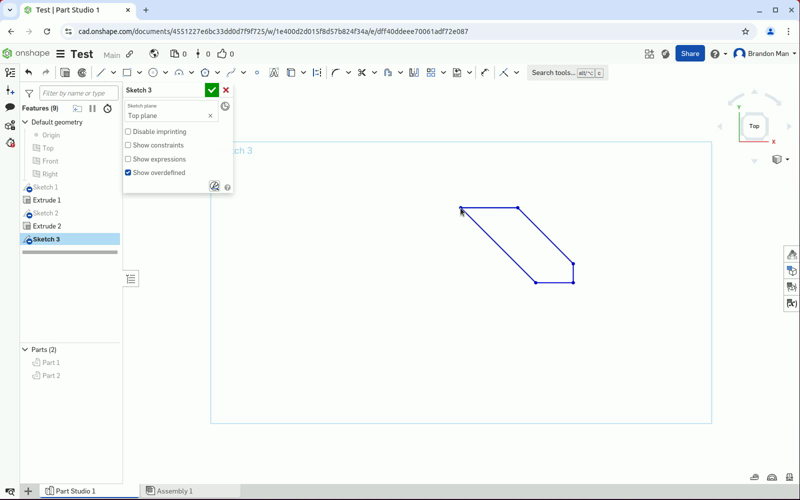
mouse_move(518, 220)
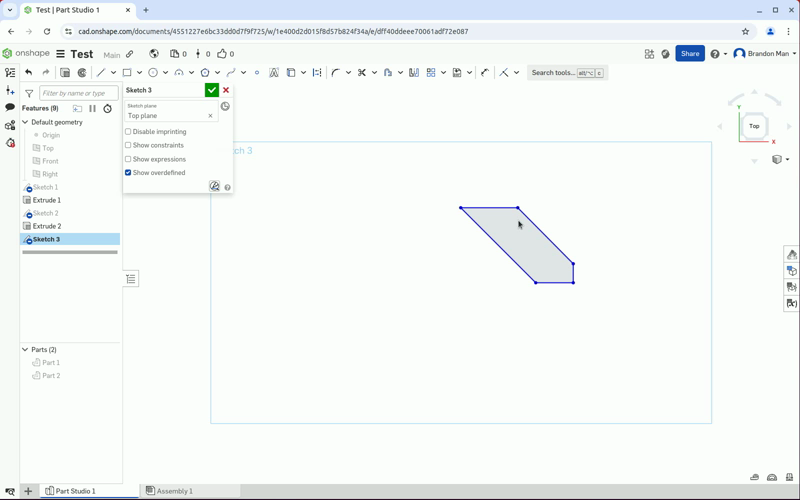
click(518, 220)
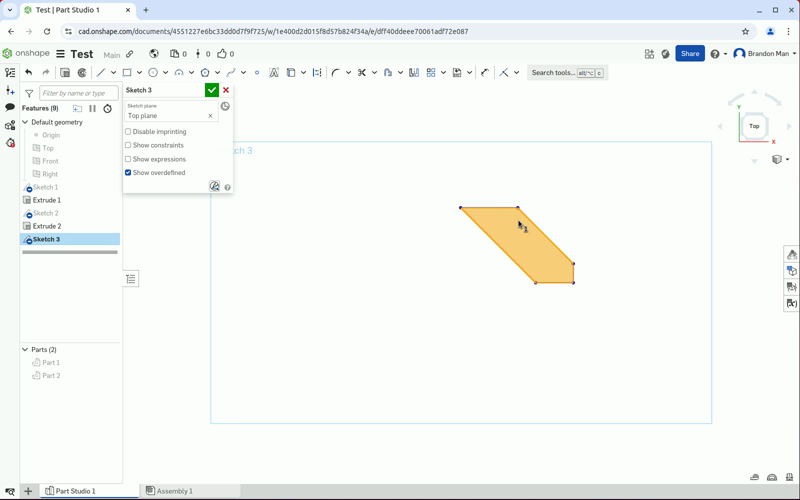
mouse_move(73, 352)
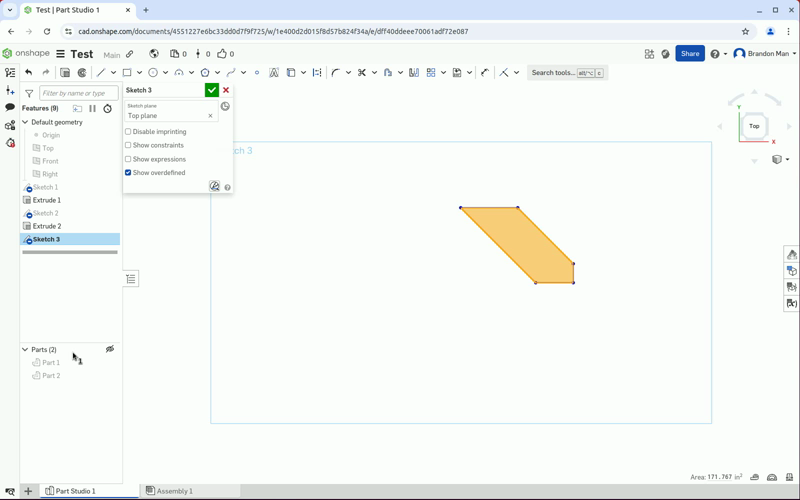
key(shift+y)
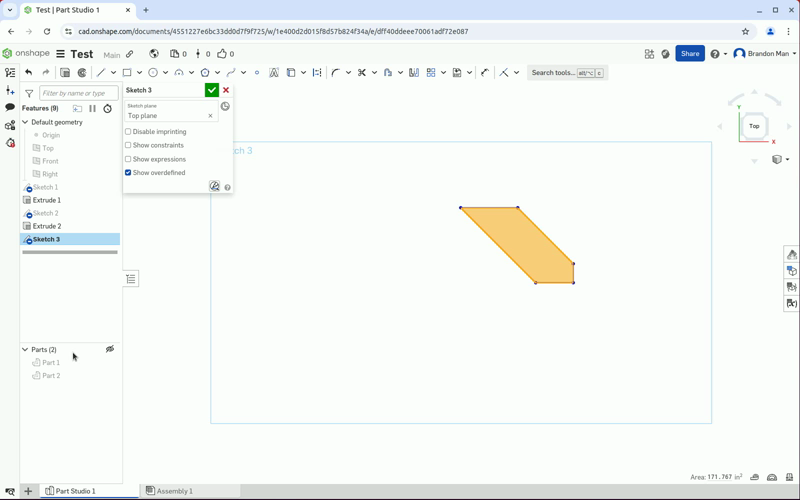
key(shift+e)
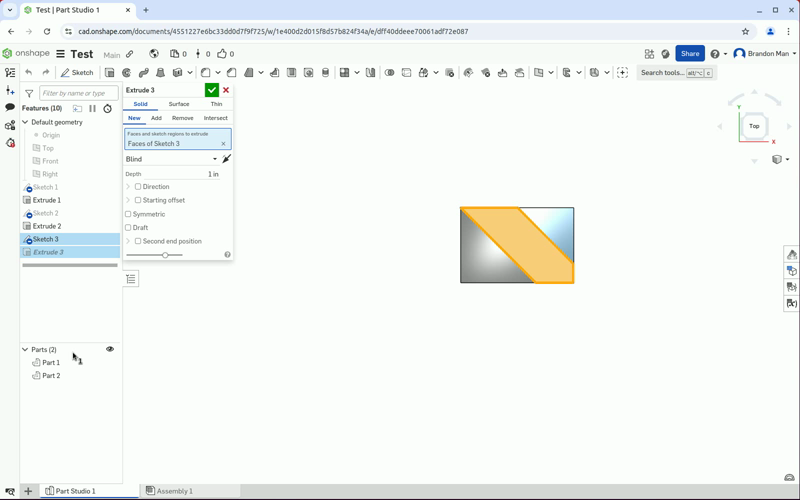
mouse_move(143, 106)
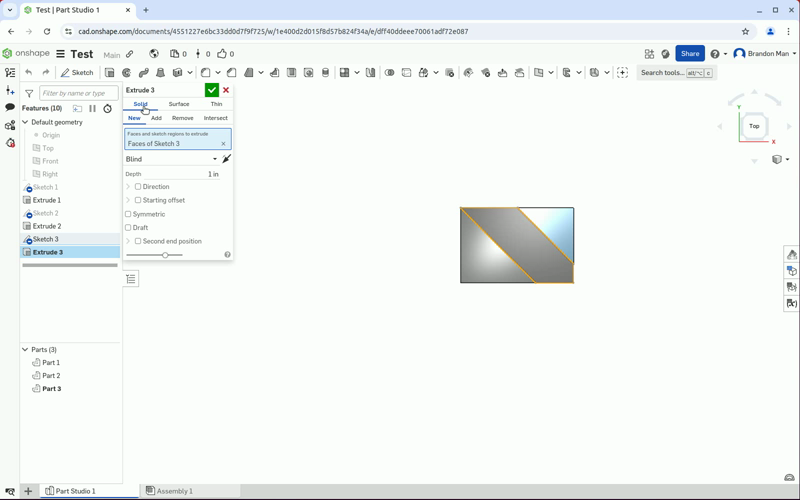
click(143, 106)
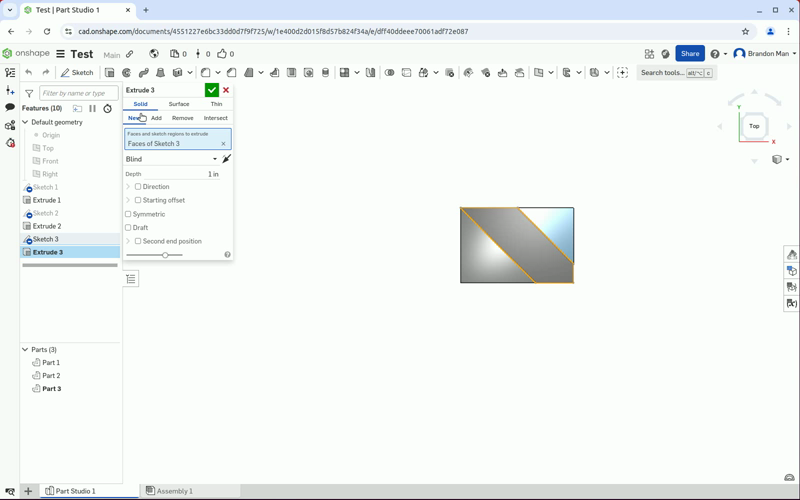
mouse_move(137, 120)
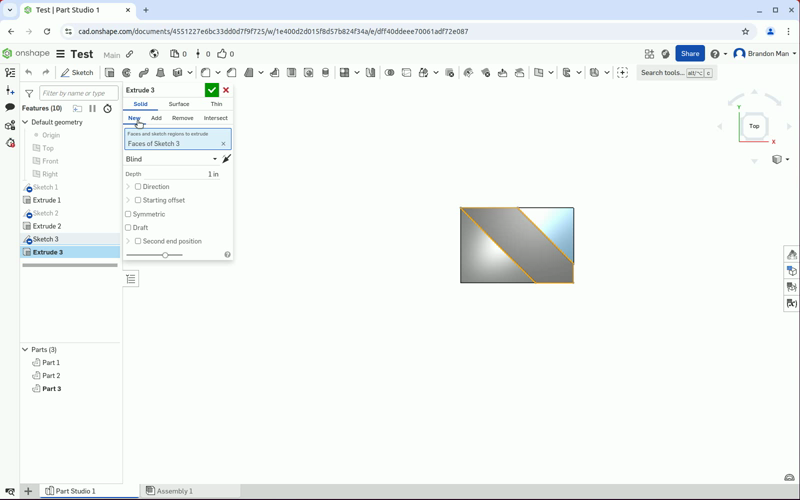
click(137, 120)
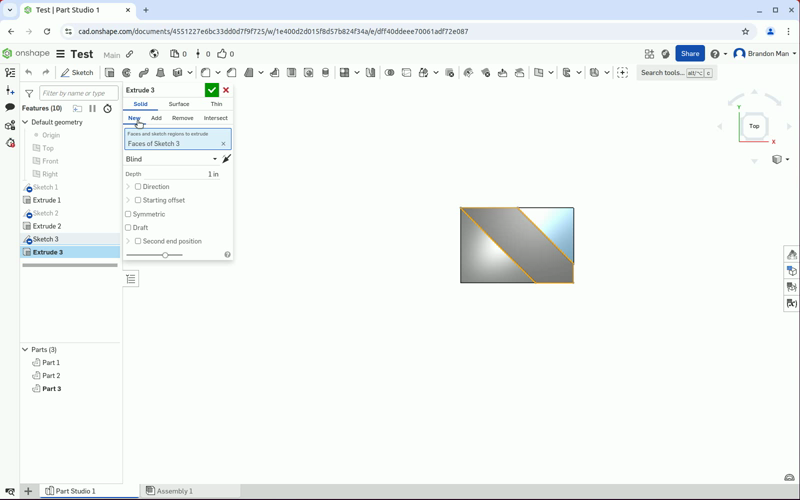
key(tab, 4)
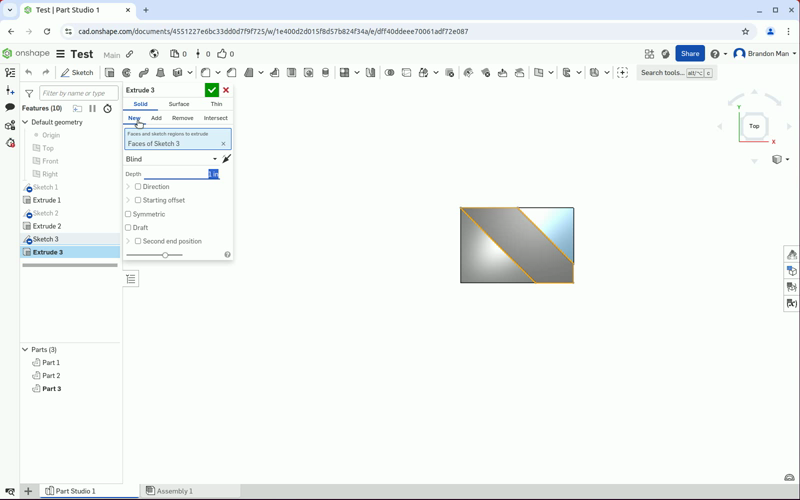
text(7.703)
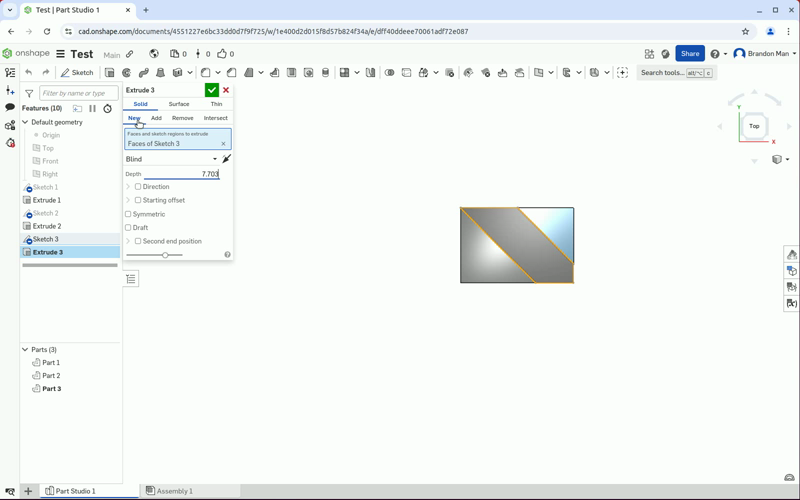
key(enter)
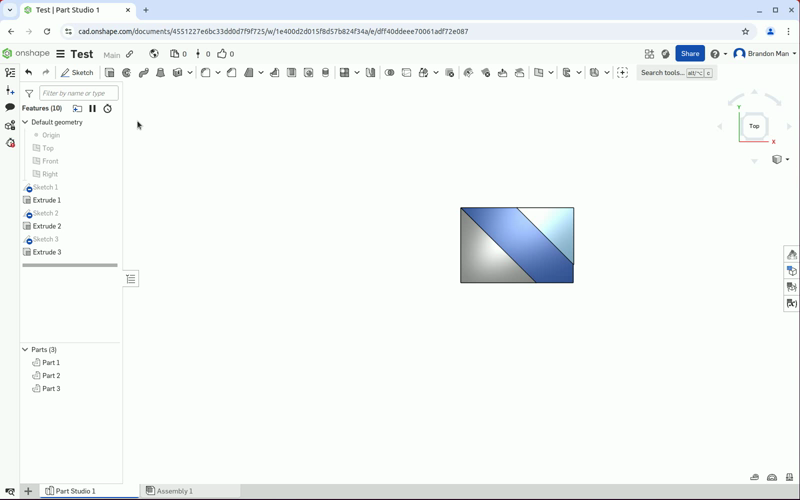
key(shift+h)
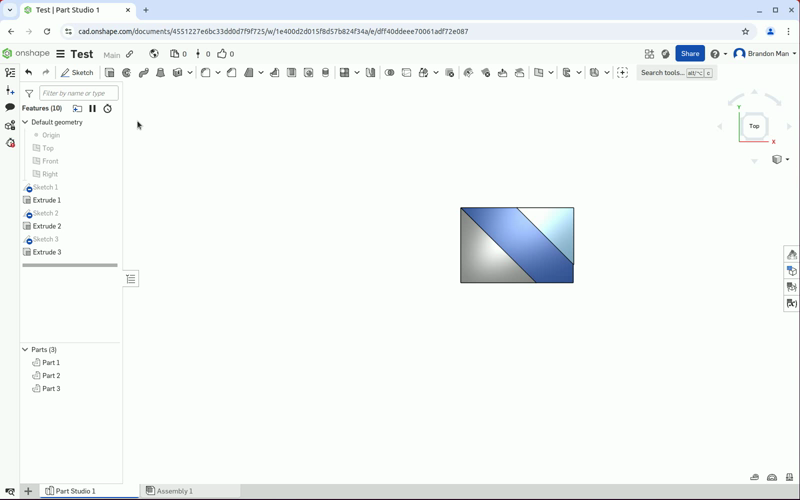
key(shift+h)
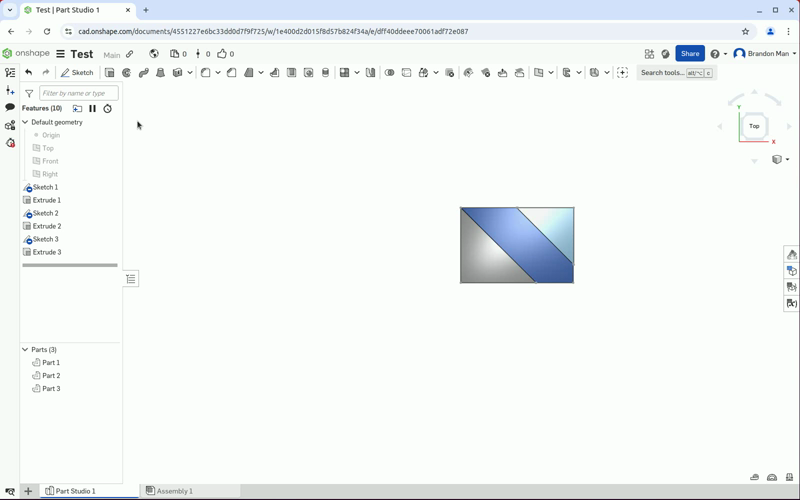
key(shift+7)
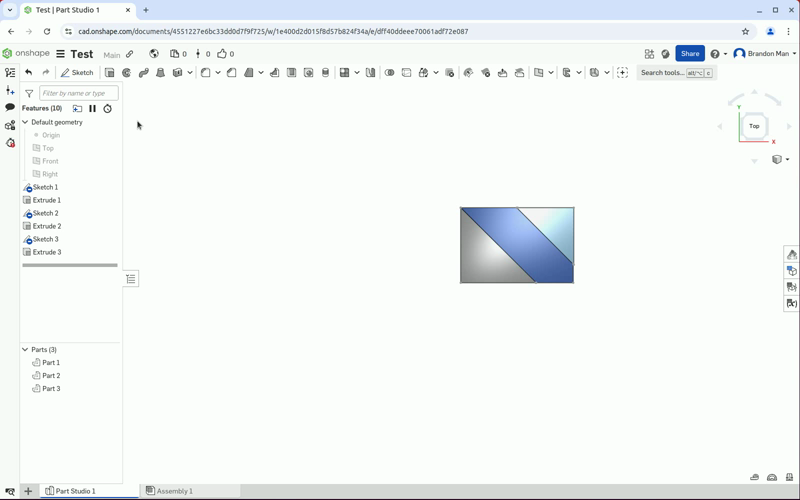
key(up, 3)
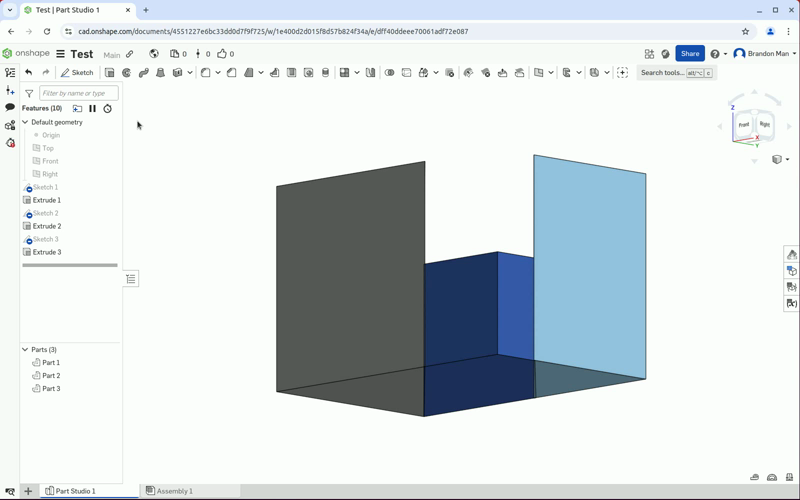
key(left, 3)
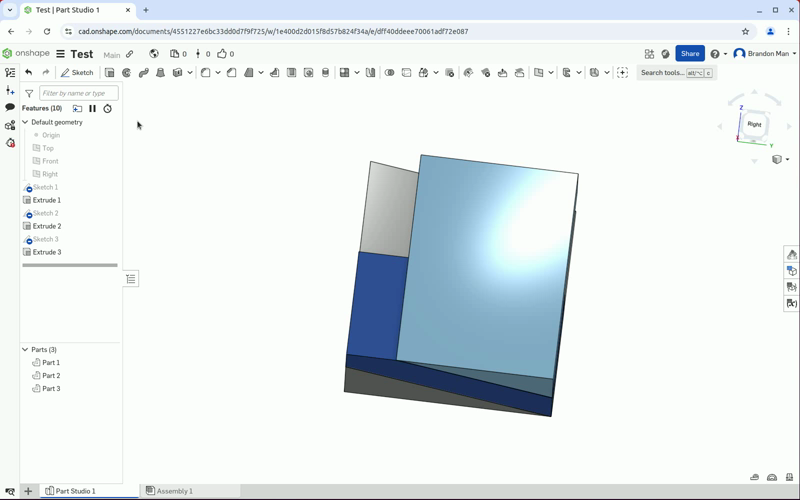
key(right, 3)
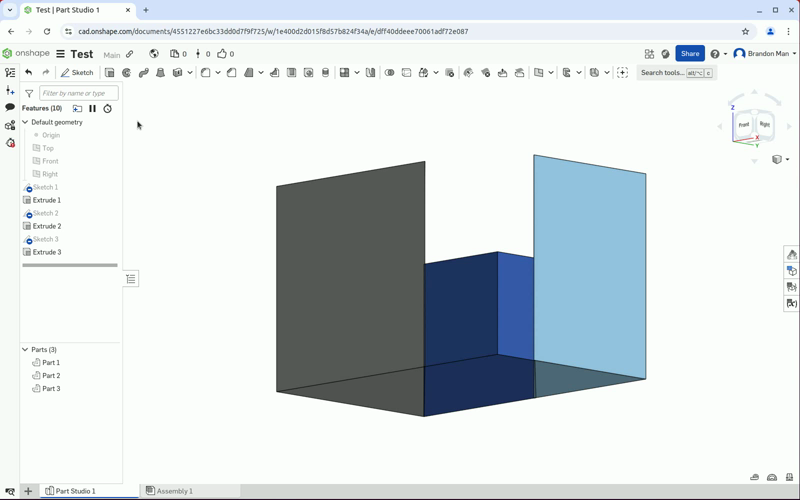
key(down, 3)
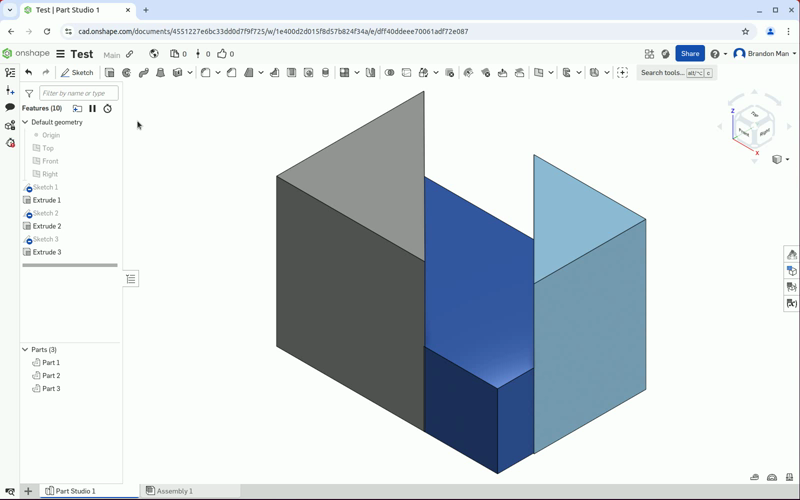
mouse_move(73, 189)
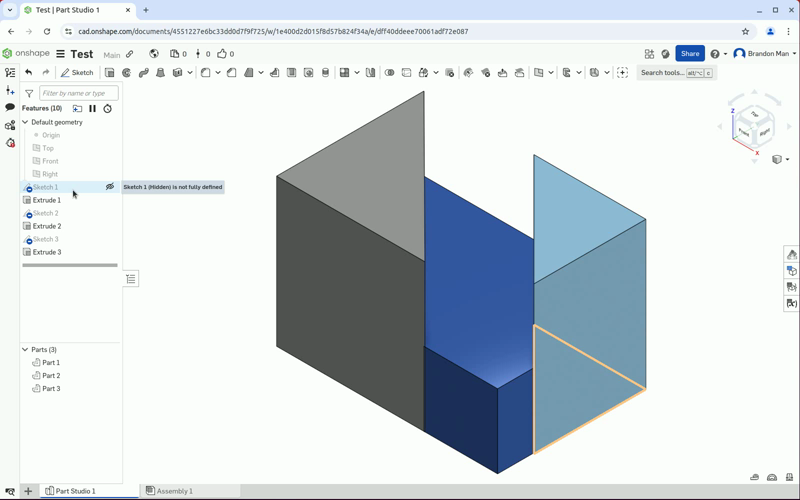
click(73, 189)